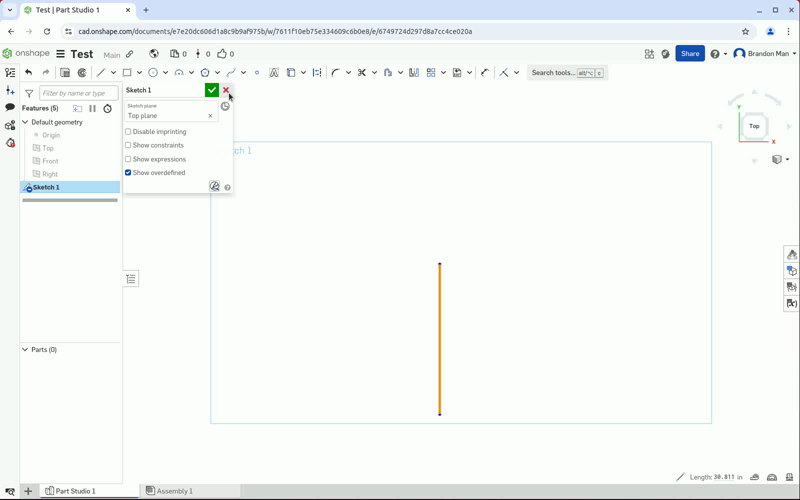
key(shift+h)
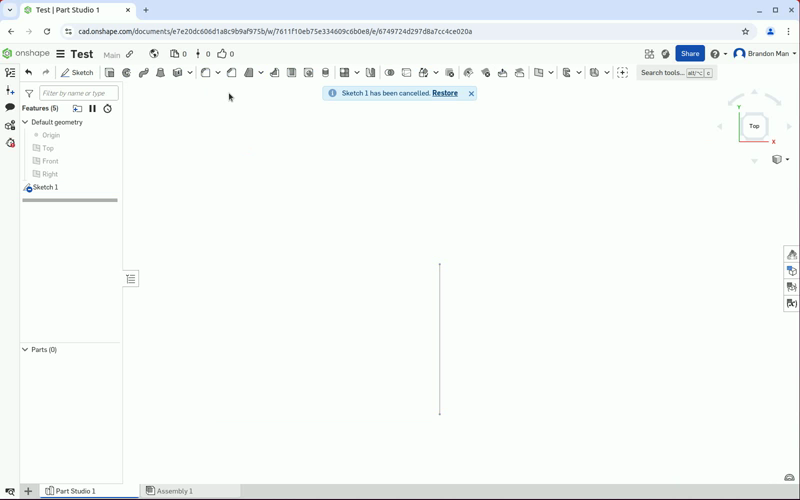
key(shift+s)
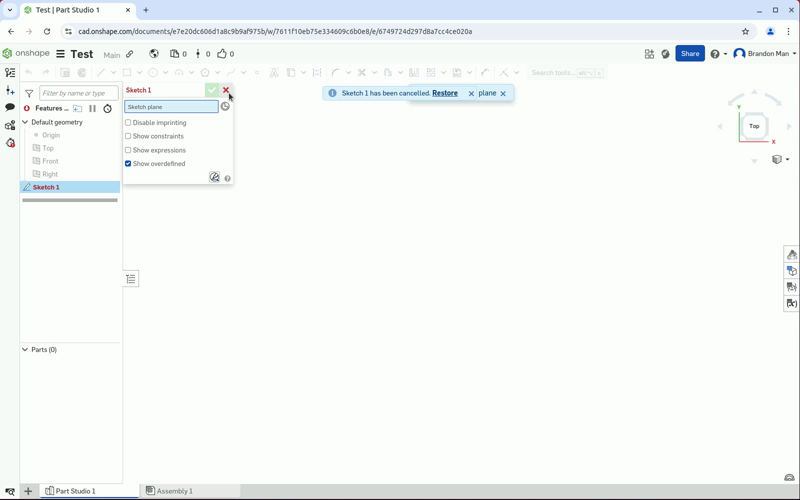
mouse_move(73, 150)
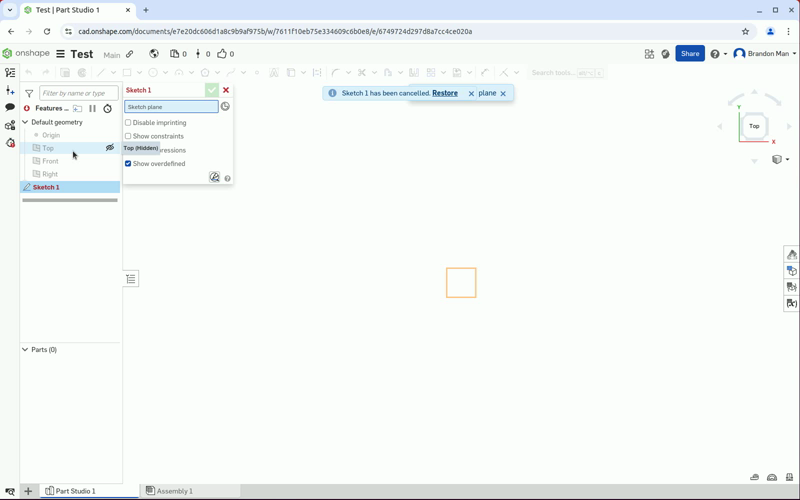
click(73, 150)
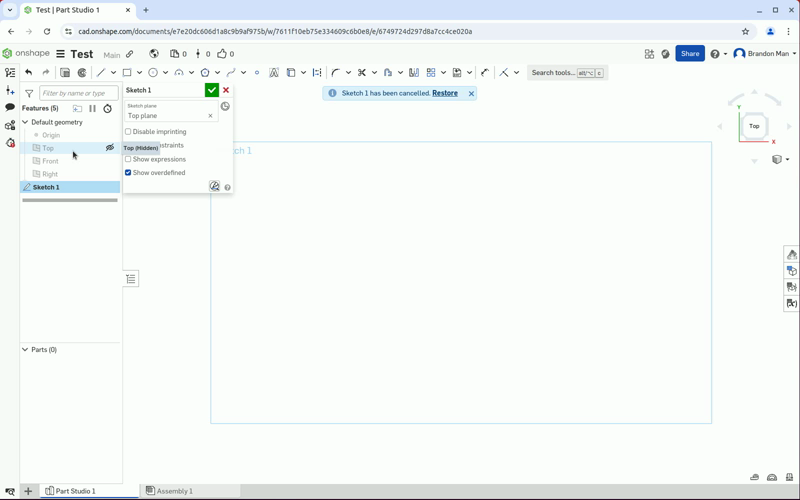
mouse_move(73, 352)
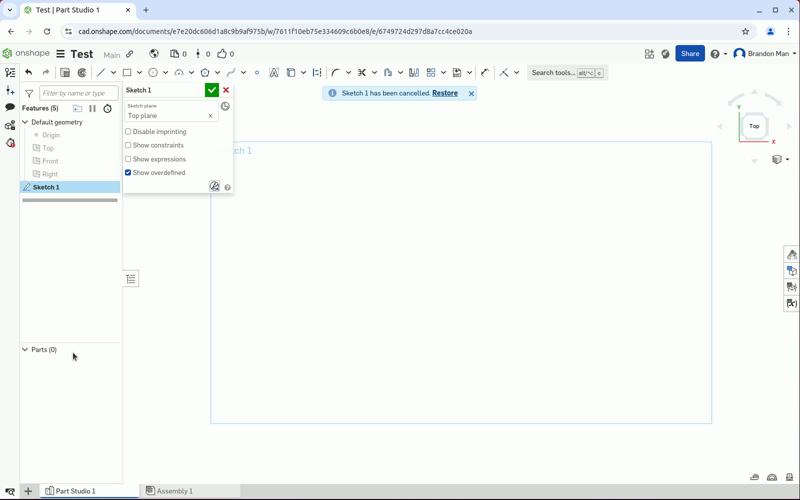
key(y)
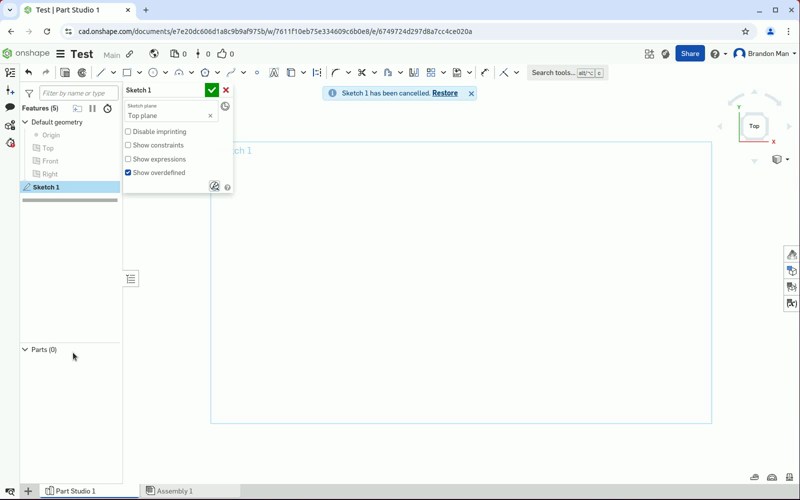
key(c)
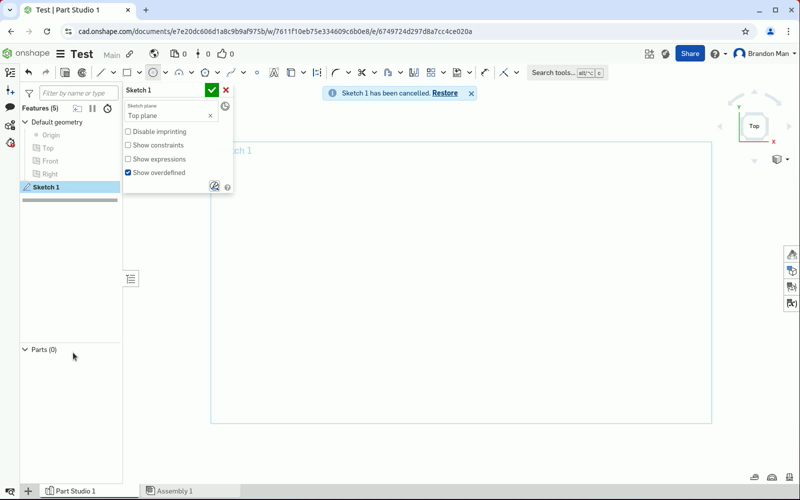
key_down(shift)
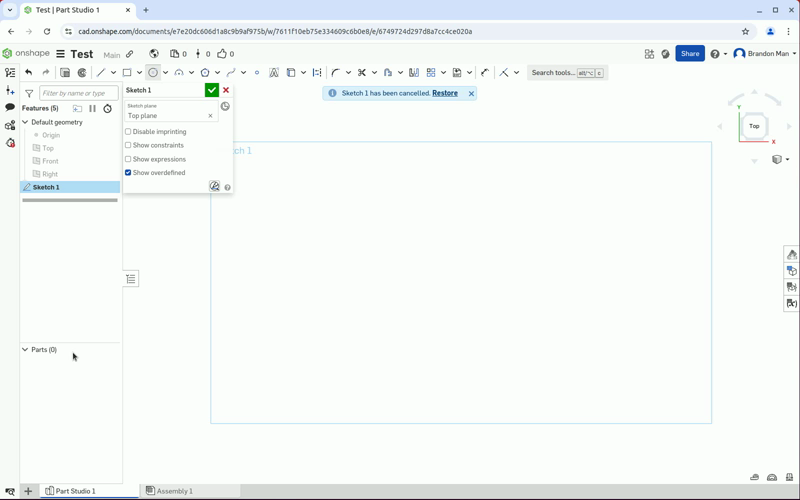
mouse_move(460, 282)
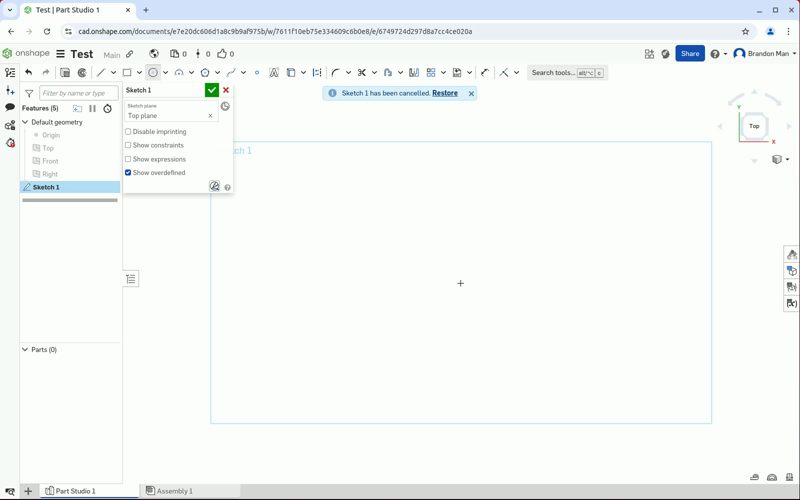
click(460, 282)
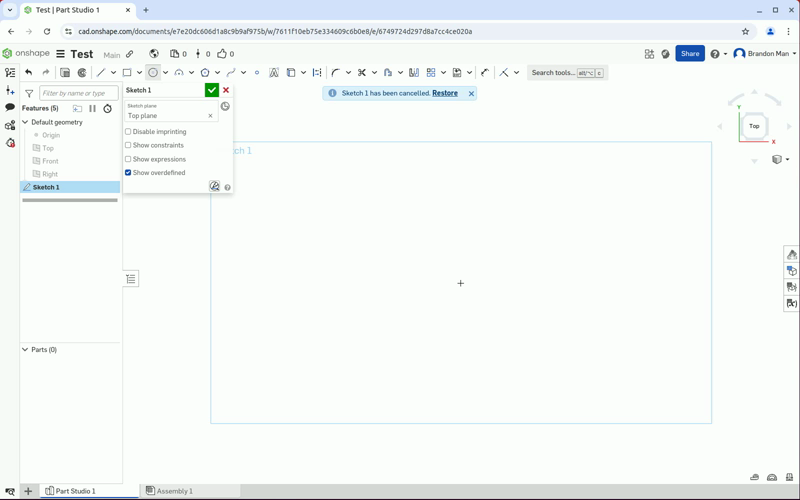
key_up(shift)
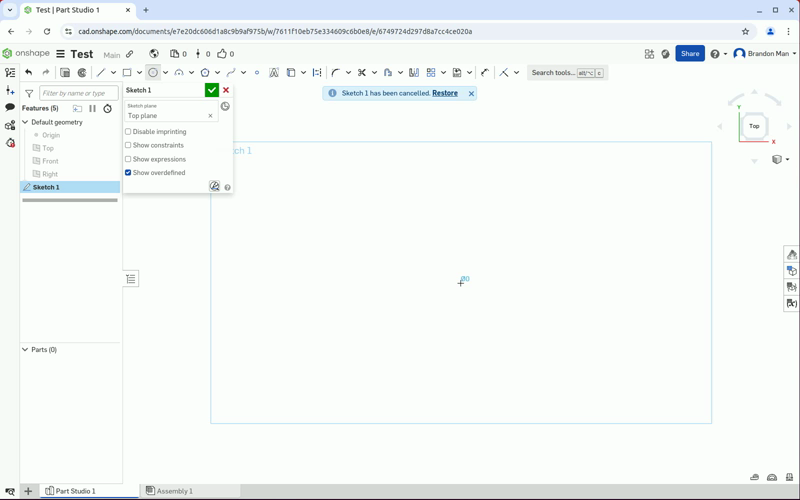
mouse_move(485, 282)
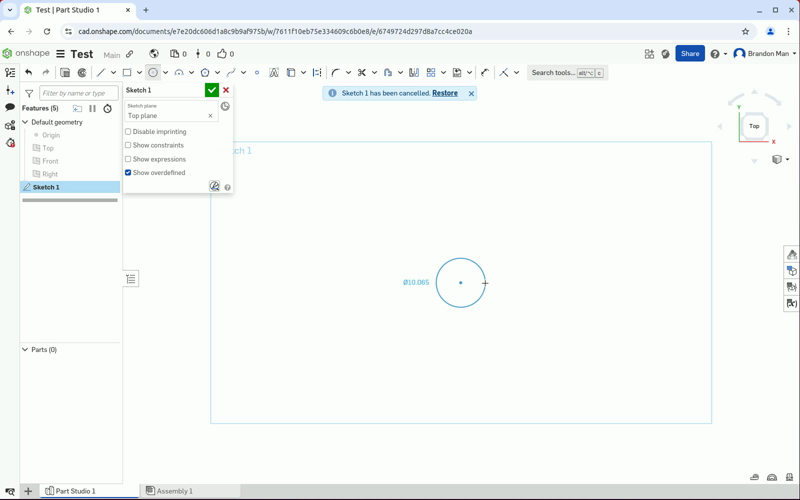
click(485, 282)
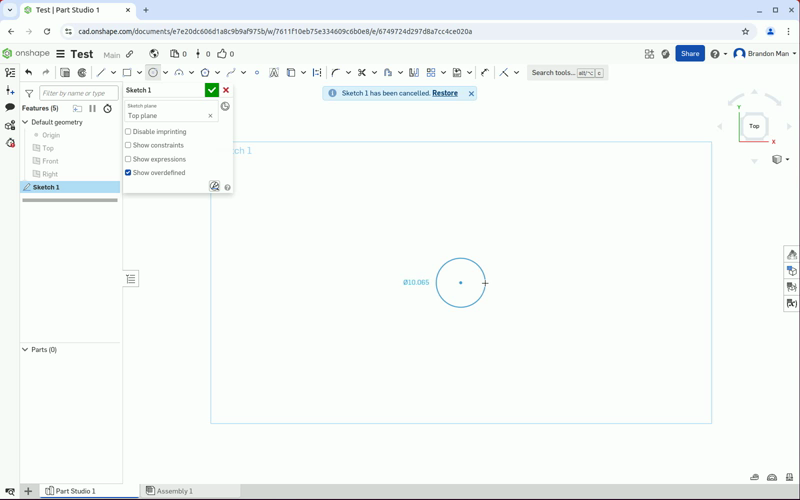
key(esc)
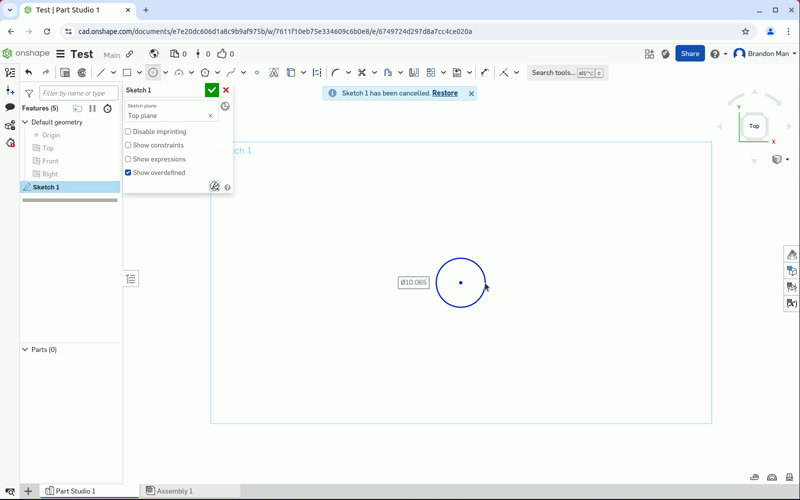
mouse_move(463, 301)
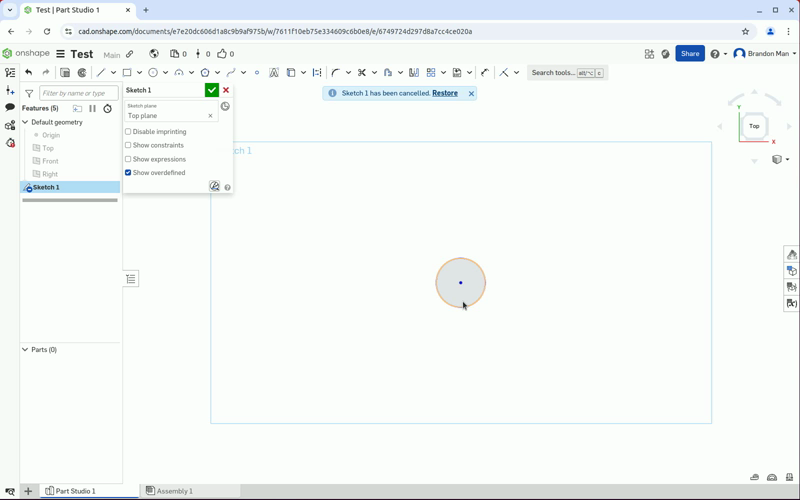
click(463, 301)
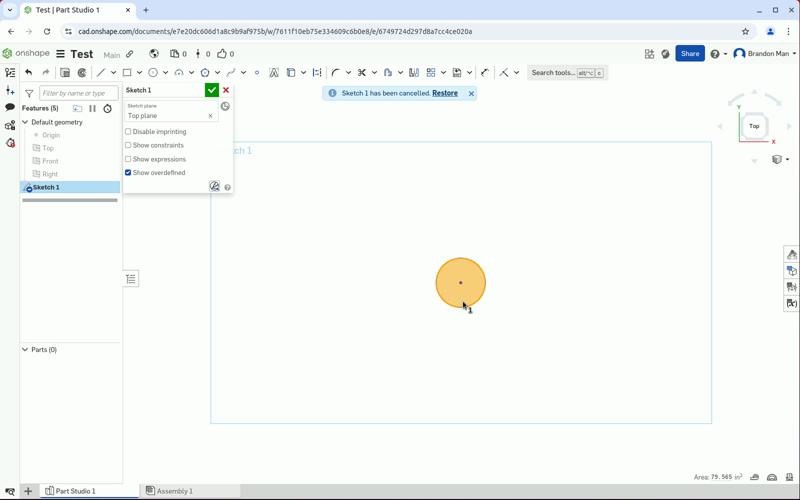
mouse_move(73, 352)
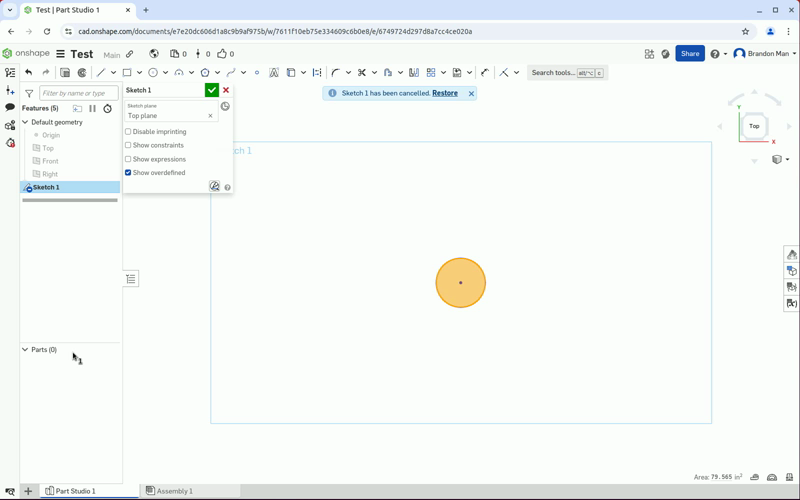
key(shift+y)
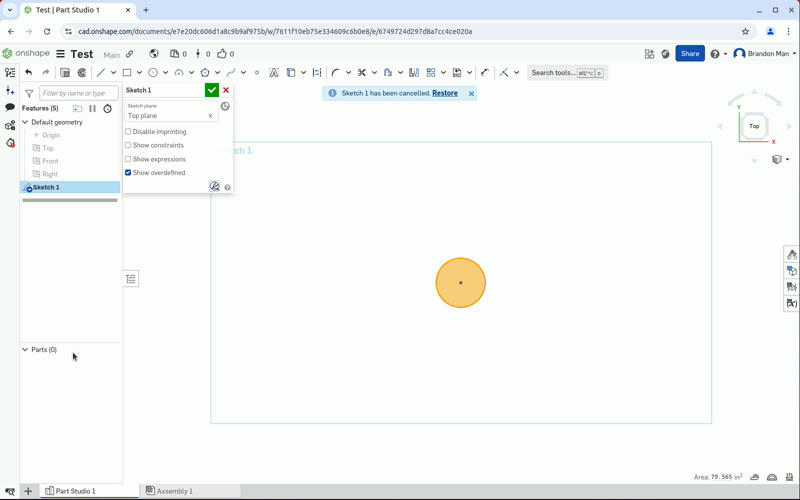
key(shift+e)
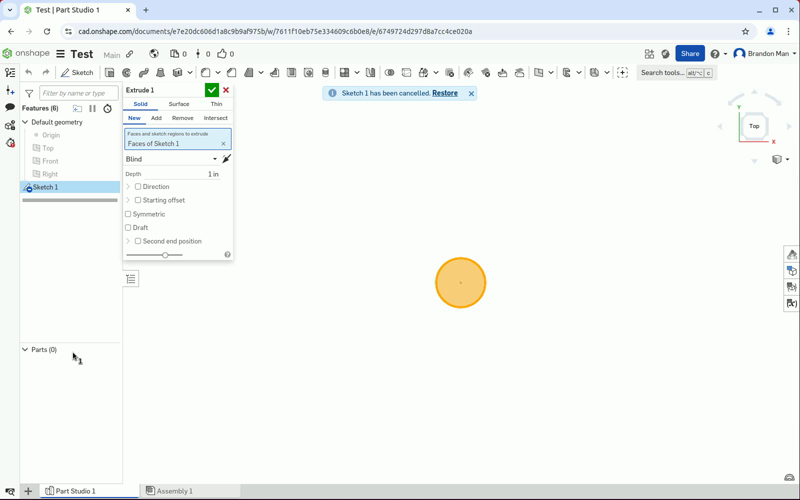
mouse_move(143, 106)
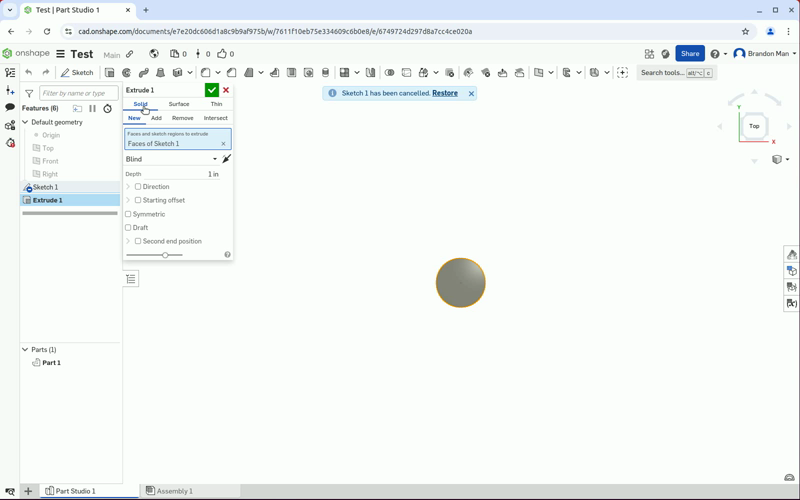
click(143, 106)
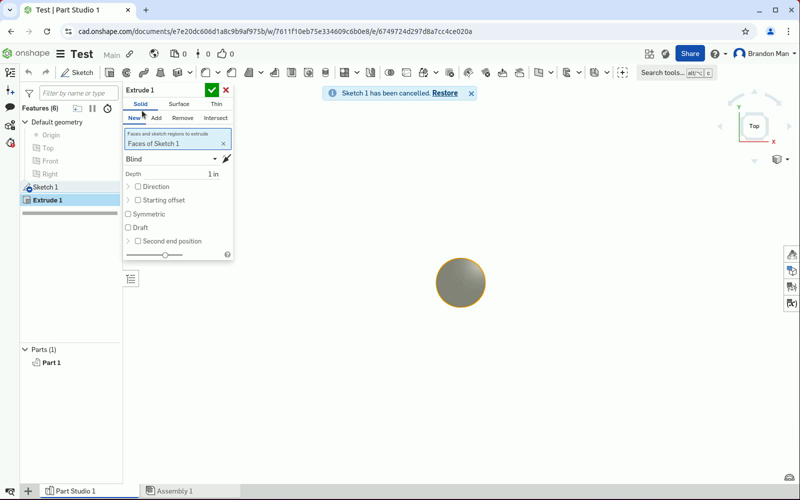
mouse_move(137, 120)
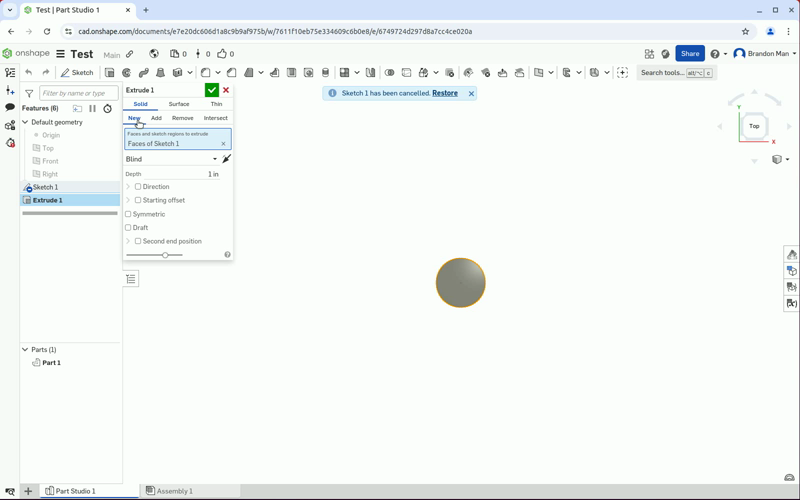
click(137, 120)
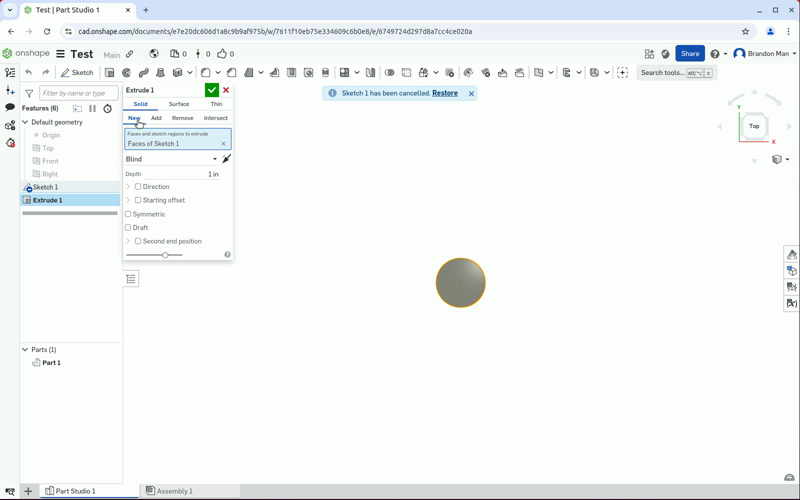
key(tab, 4)
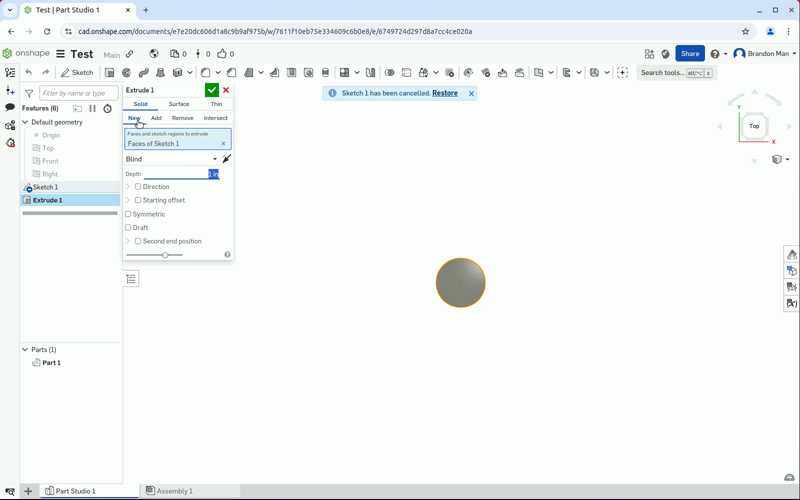
text(1.685)
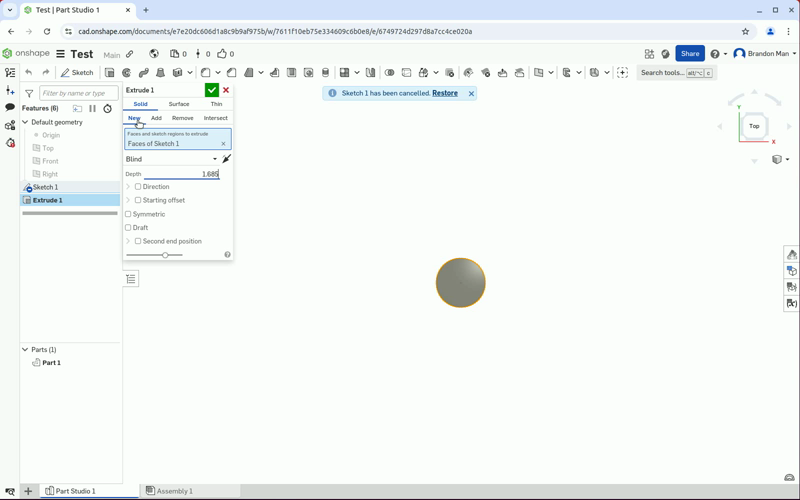
key(enter)
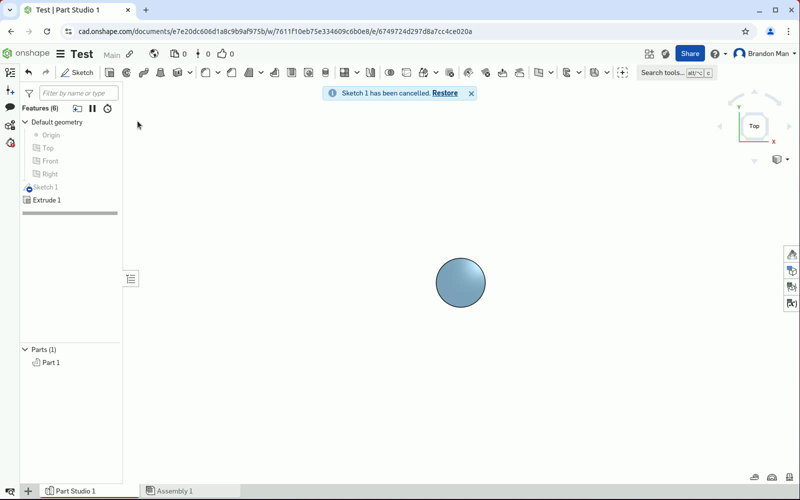
key(shift+h)
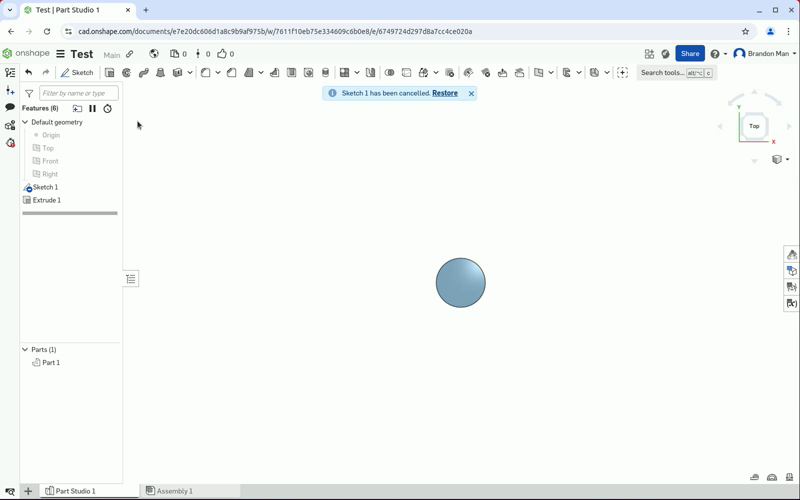
key(shift+h)
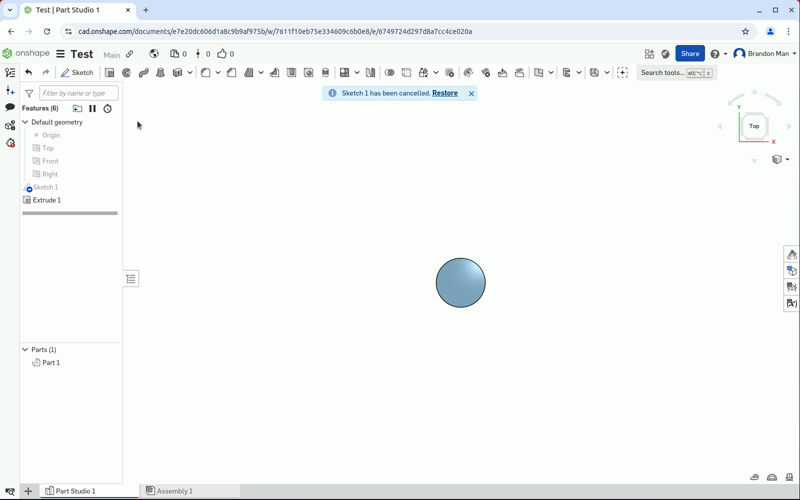
mouse_move(73, 189)
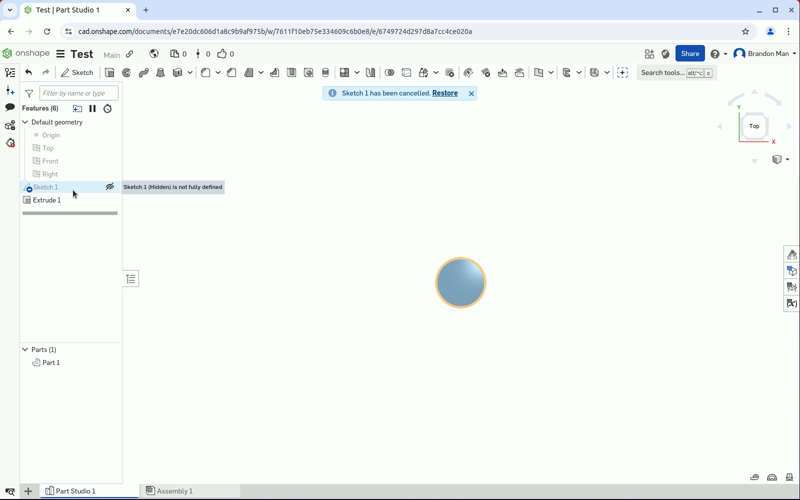
click(73, 189)
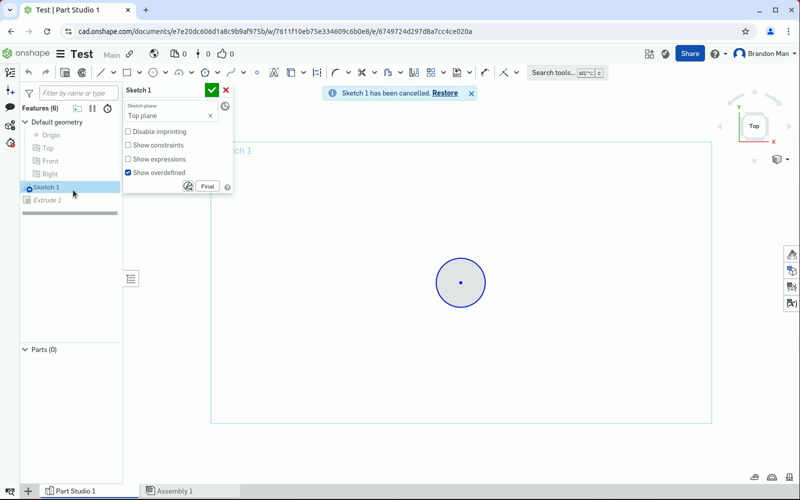
mouse_move(229, 92)
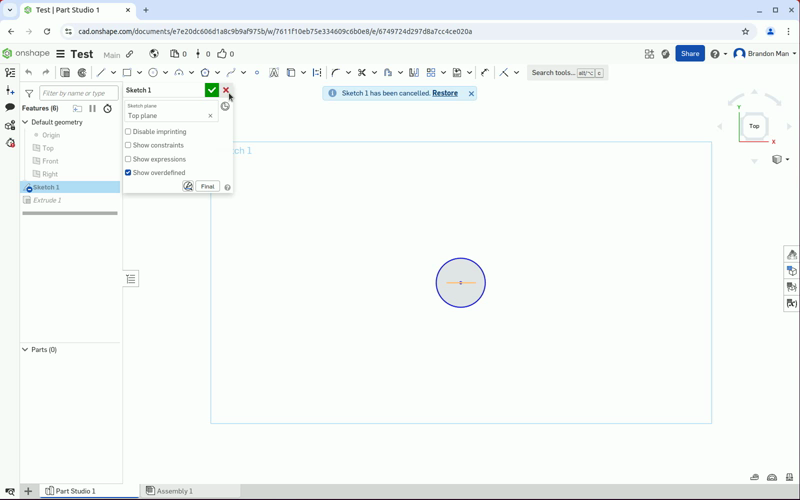
click(229, 92)
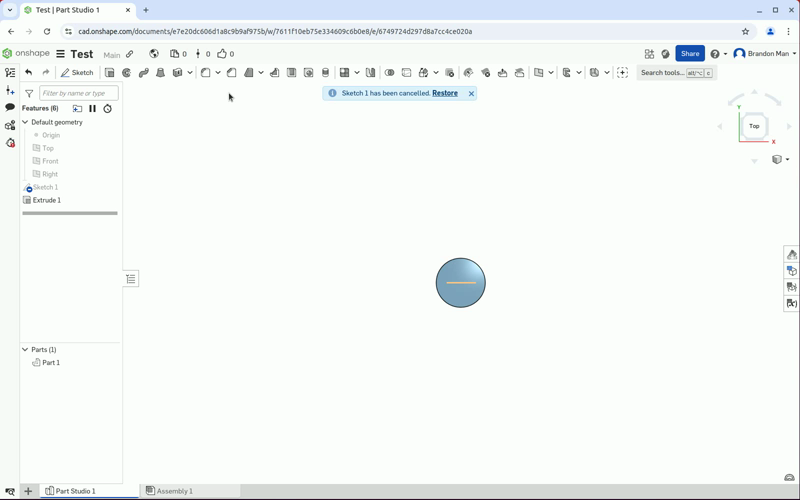
mouse_move(541, 75)
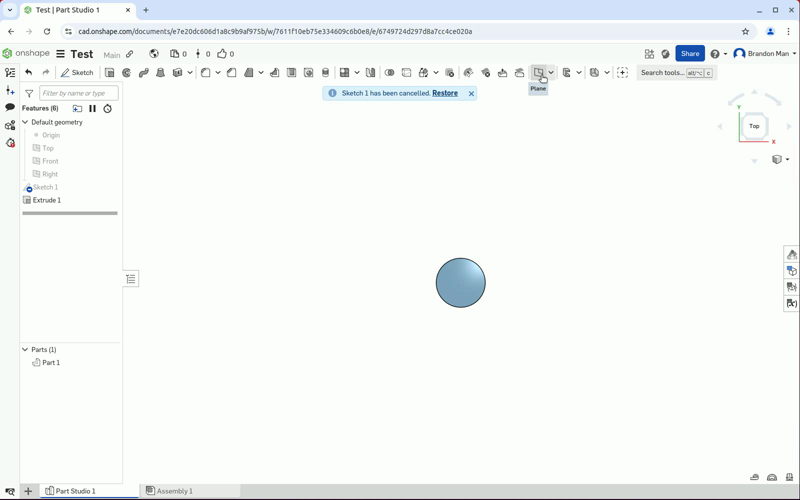
click(541, 75)
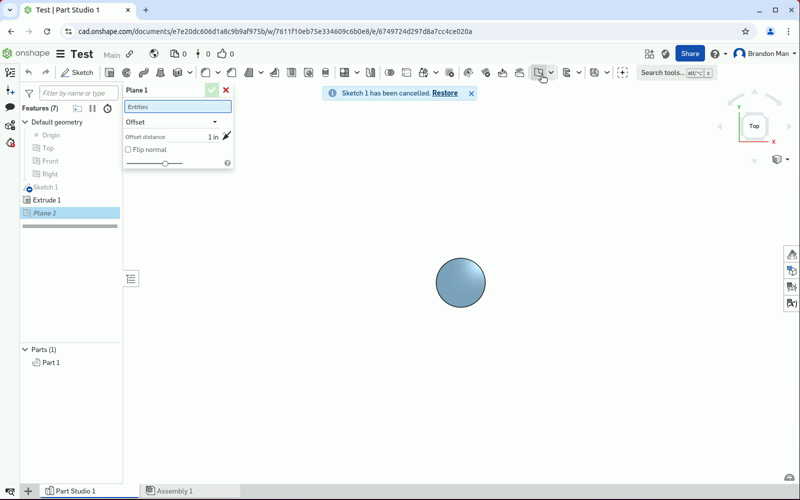
mouse_move(73, 150)
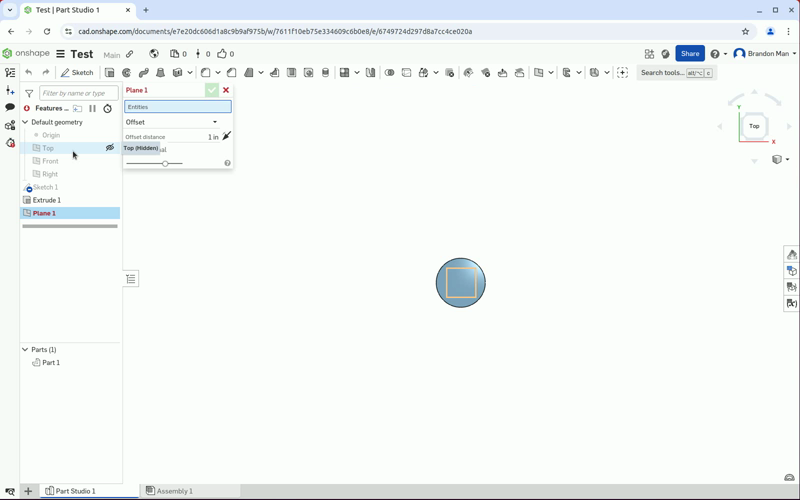
click(73, 150)
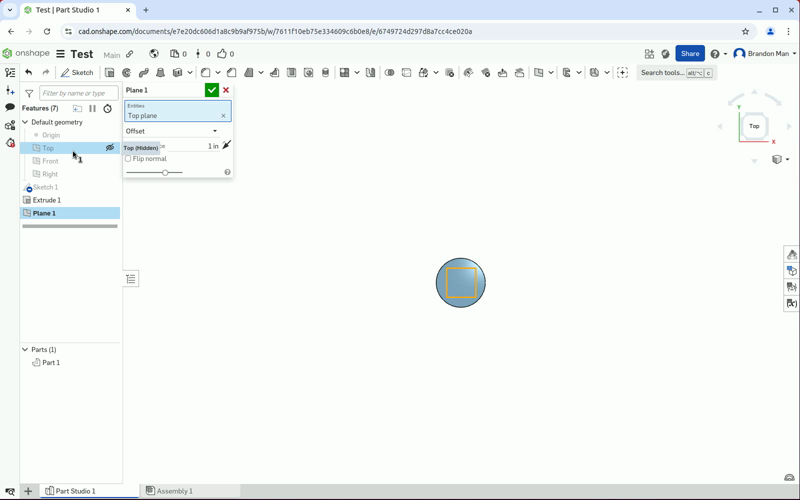
key(tab, 2)
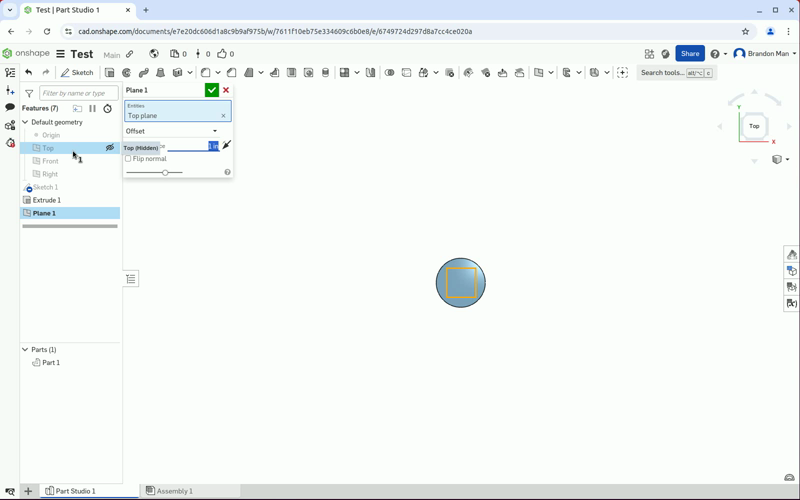
text(1.695)
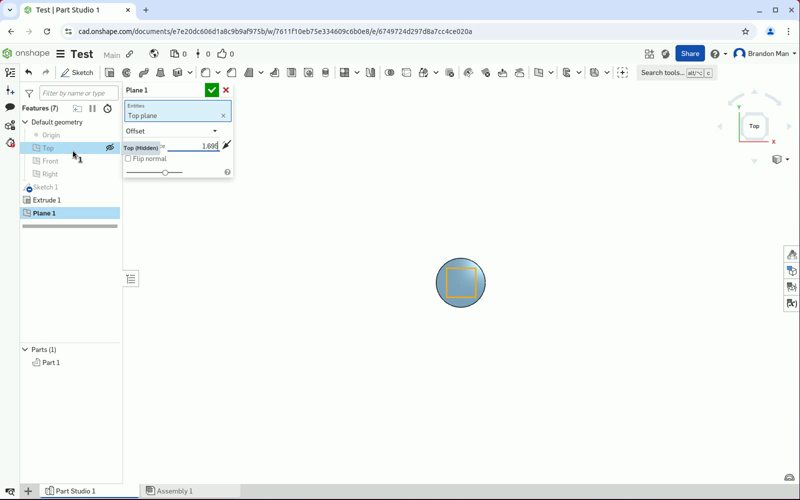
key(enter, 2)
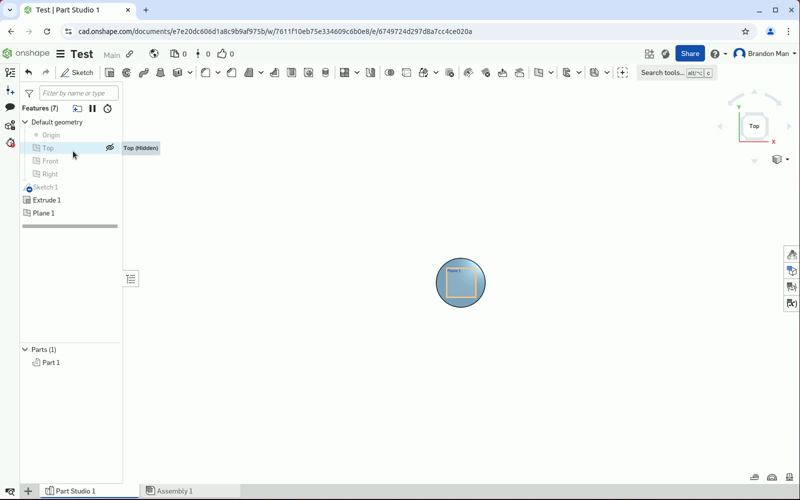
key(shift+s)
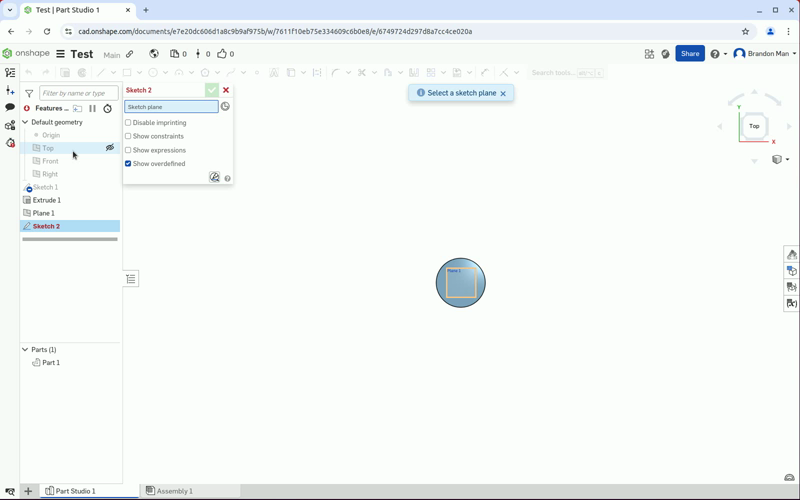
mouse_move(73, 215)
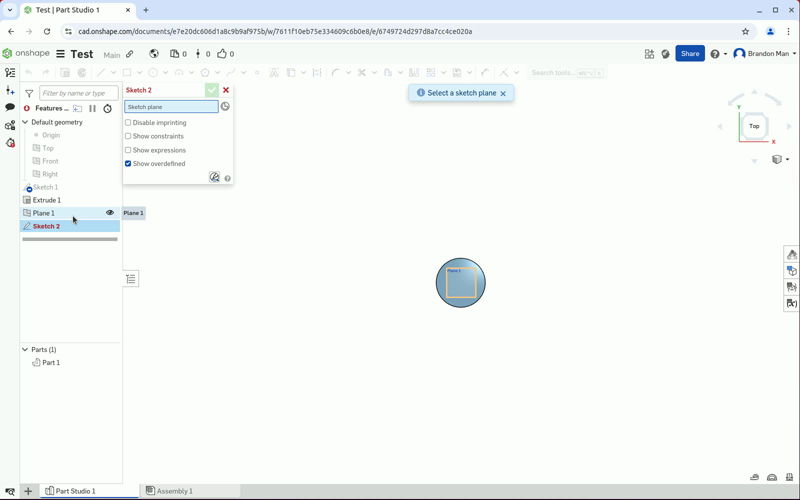
click(73, 215)
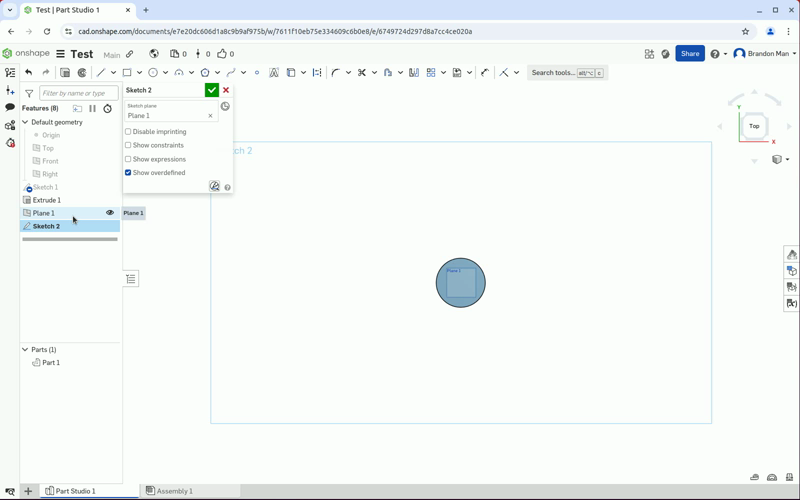
mouse_move(73, 352)
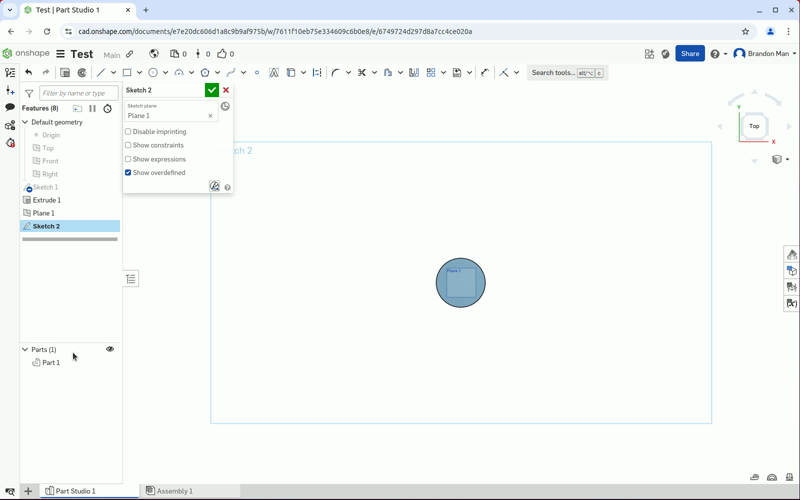
key(y)
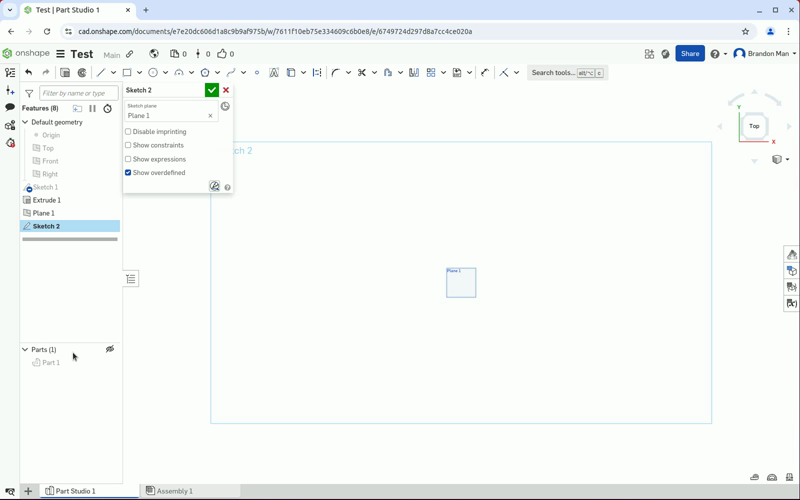
key(c)
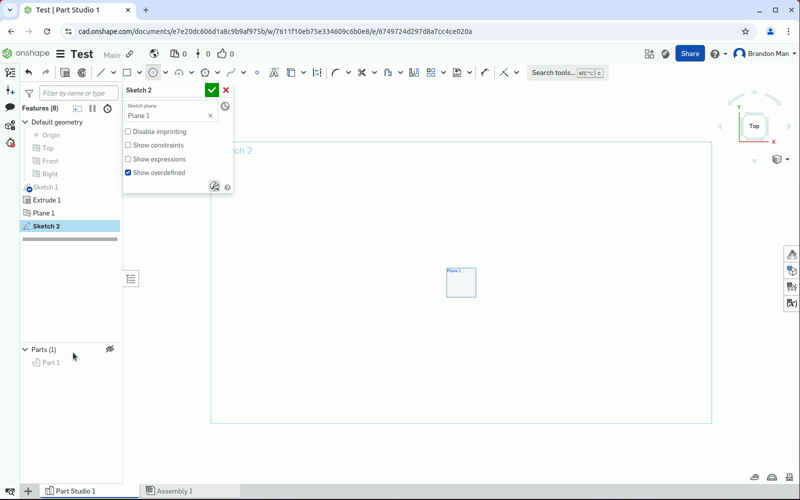
key_down(shift)
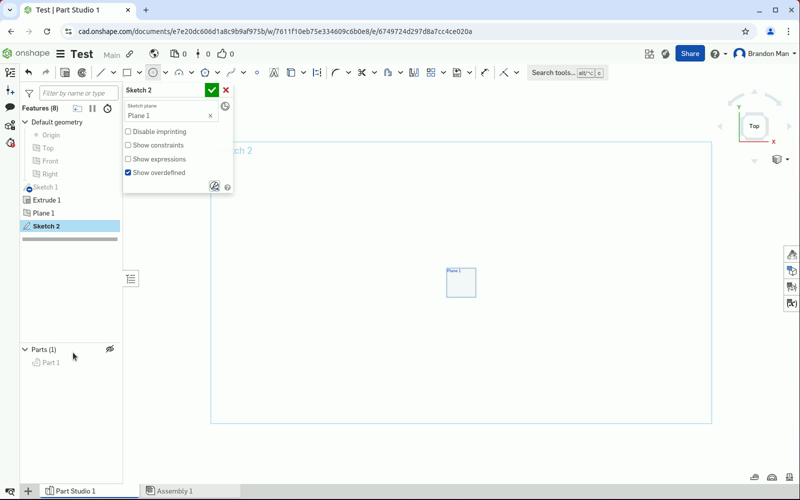
mouse_move(473, 282)
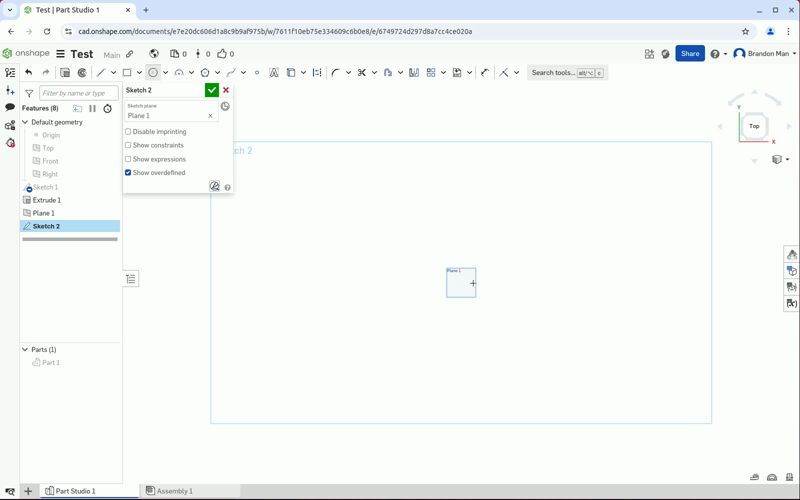
click(473, 282)
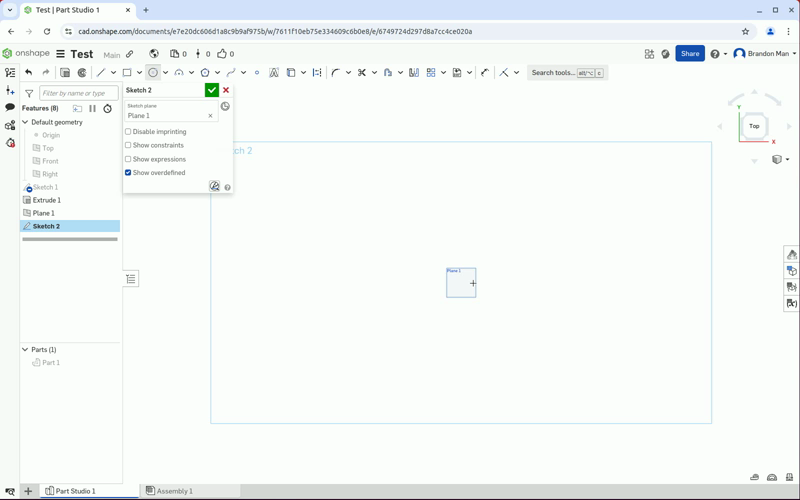
key_up(shift)
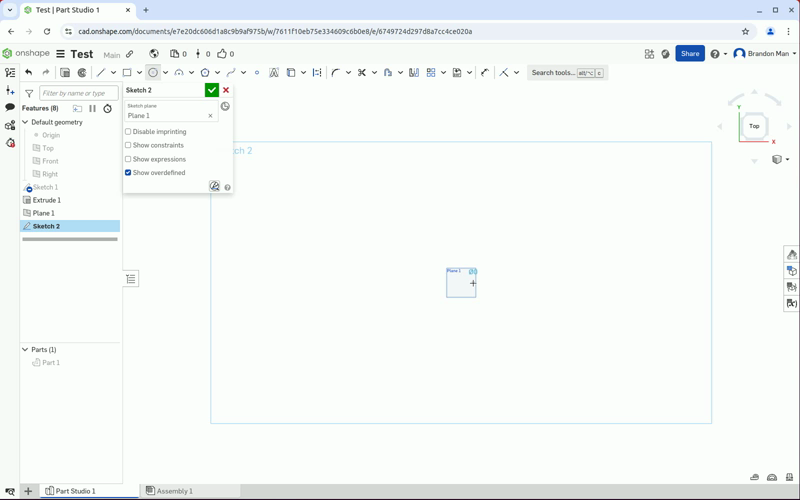
mouse_move(479, 282)
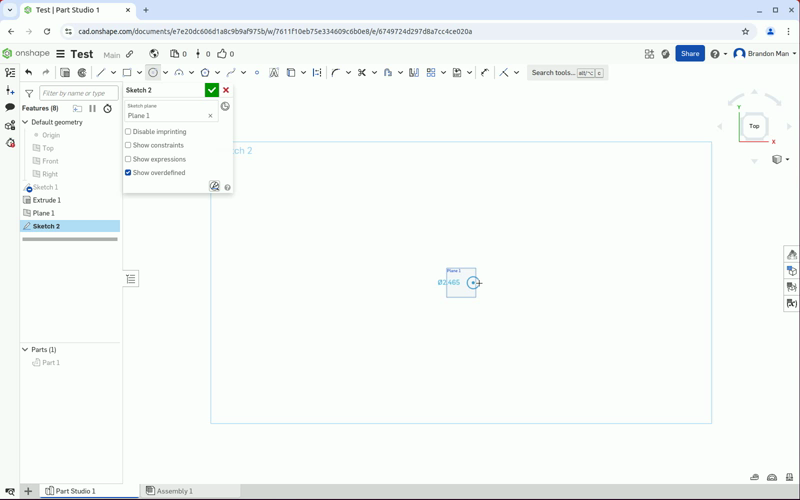
click(479, 282)
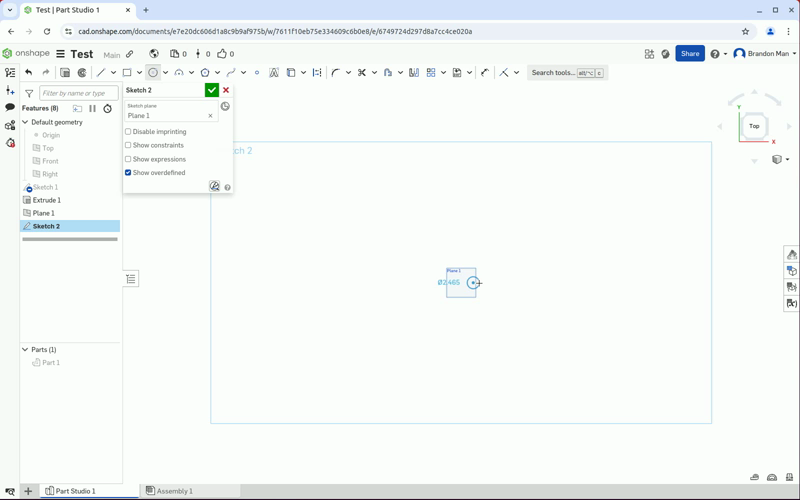
key(esc)
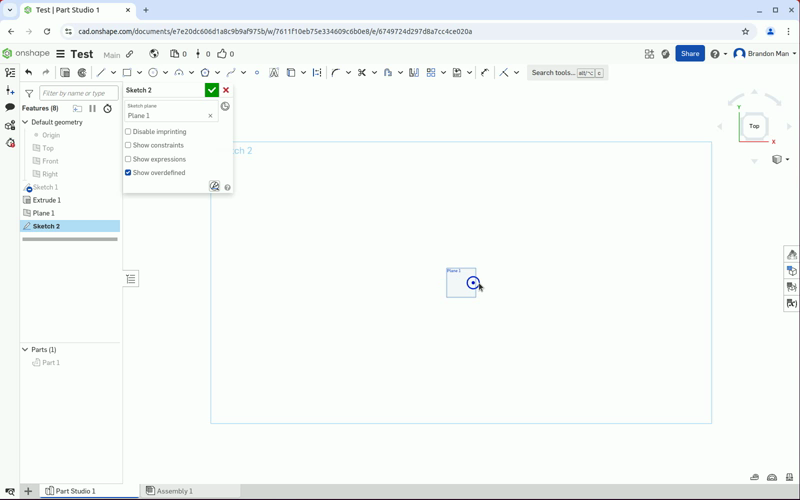
mouse_move(474, 283)
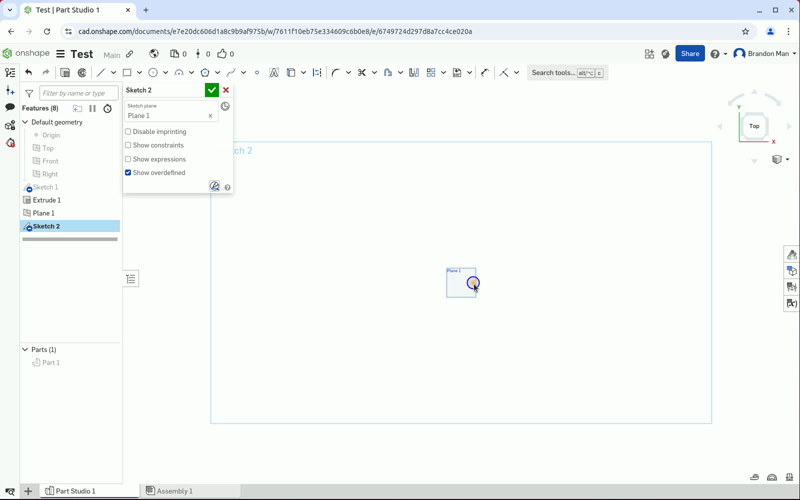
scroll(6)
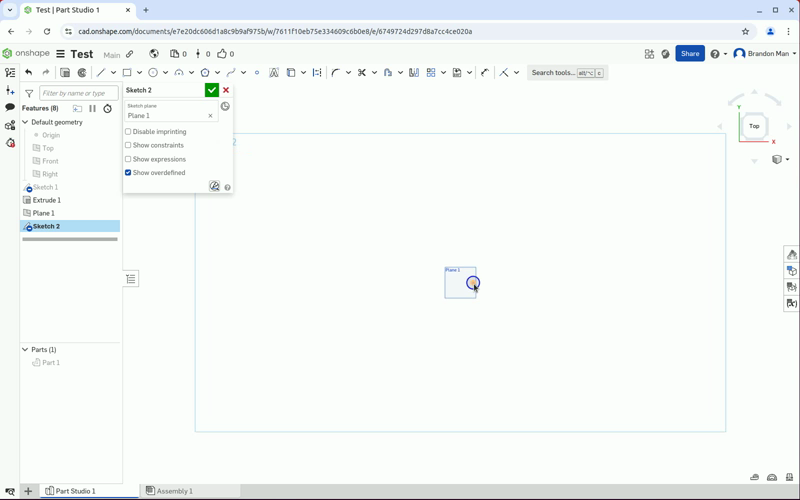
scroll(6)
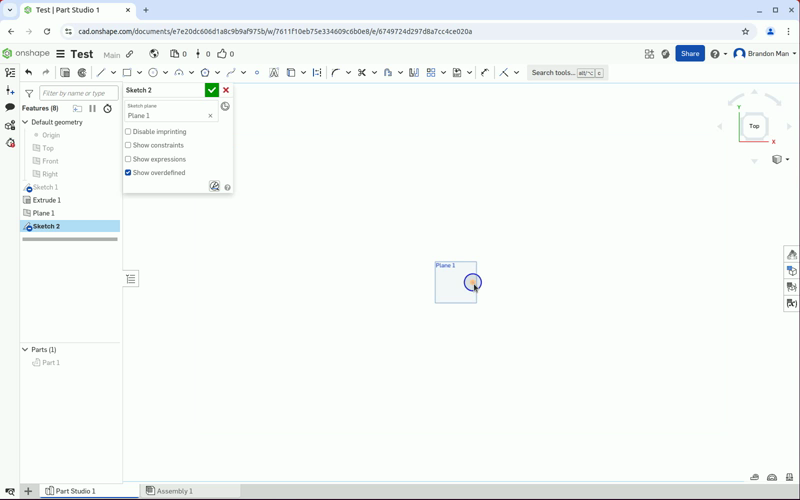
scroll(6)
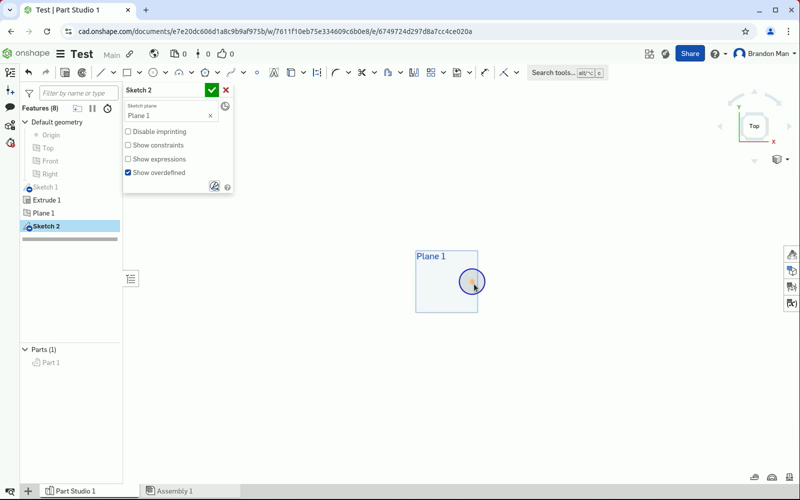
scroll(6)
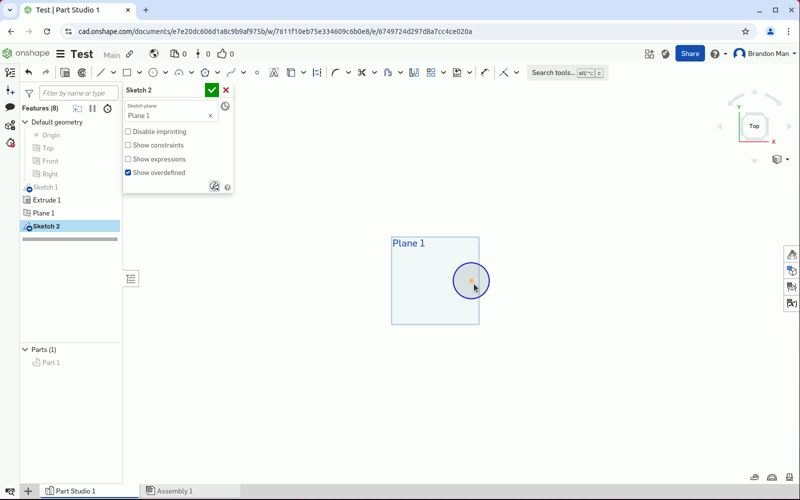
scroll(6)
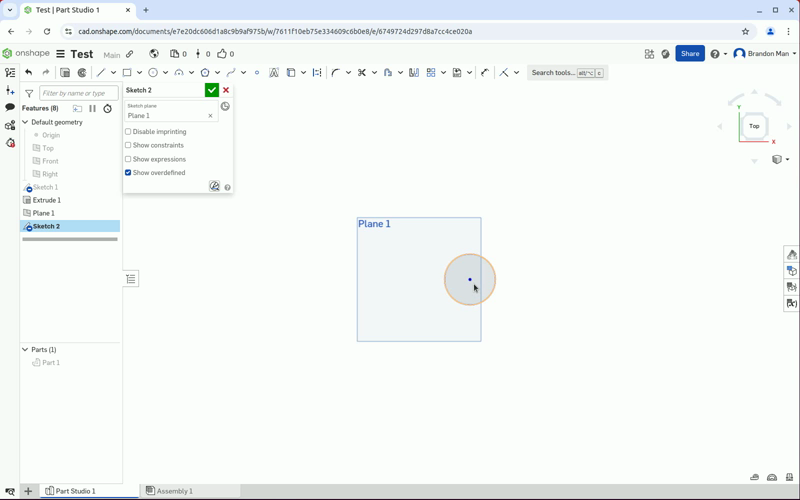
scroll(6)
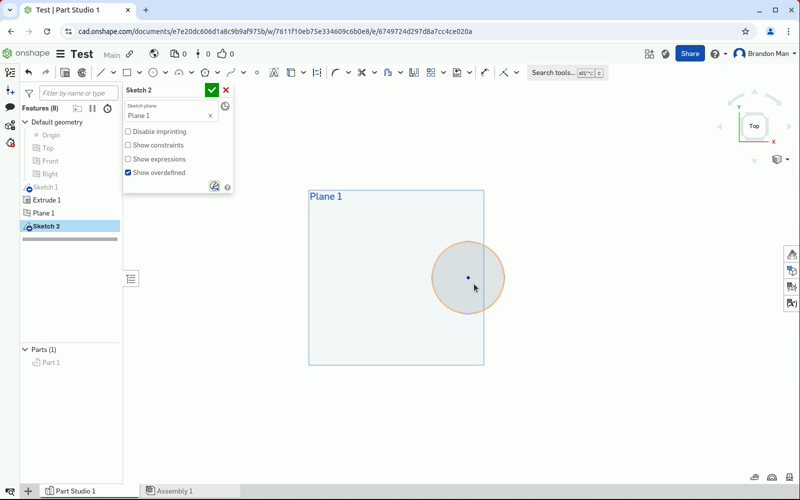
scroll(6)
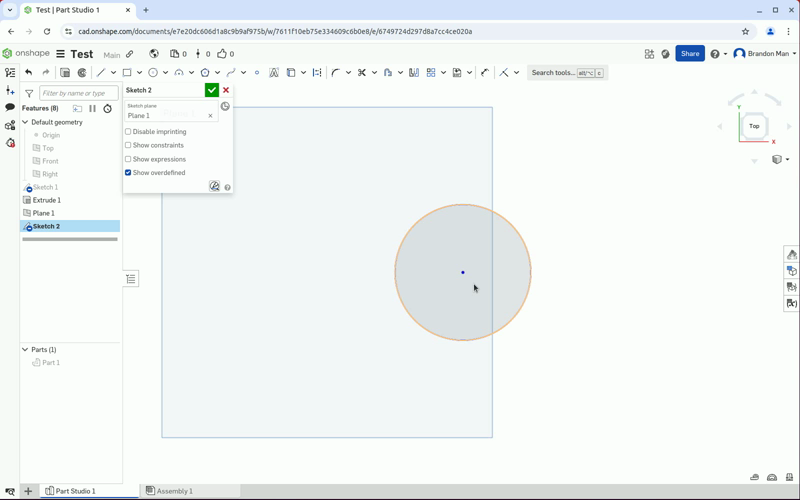
click(474, 283)
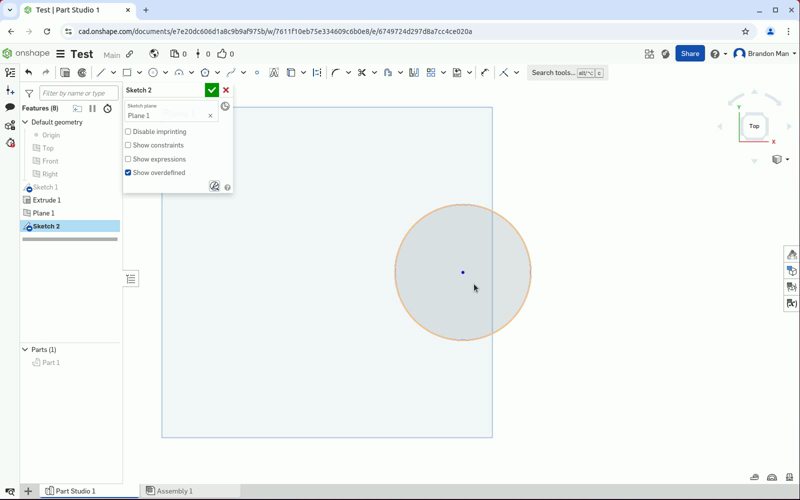
scroll(-6)
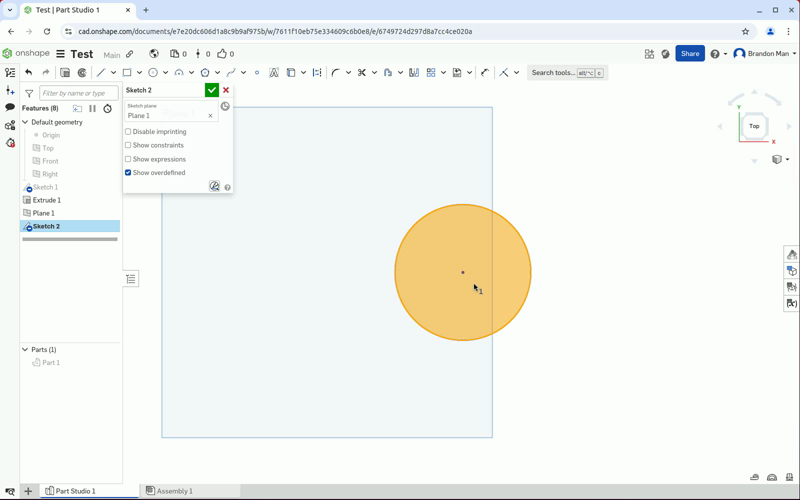
scroll(-6)
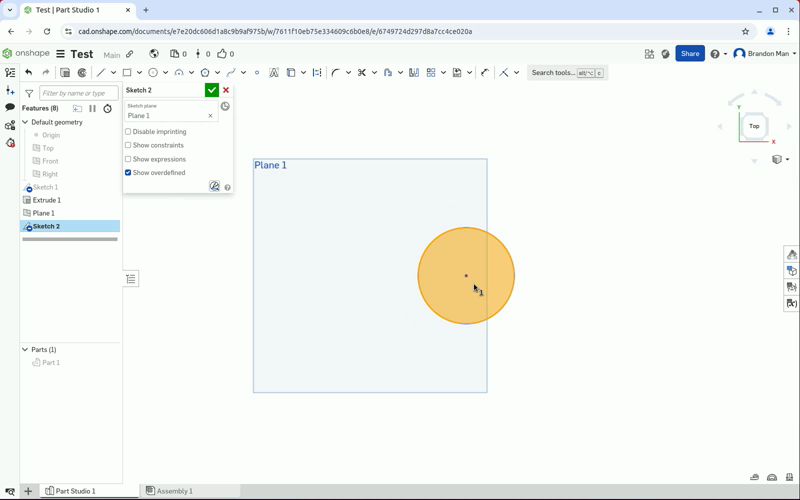
scroll(-6)
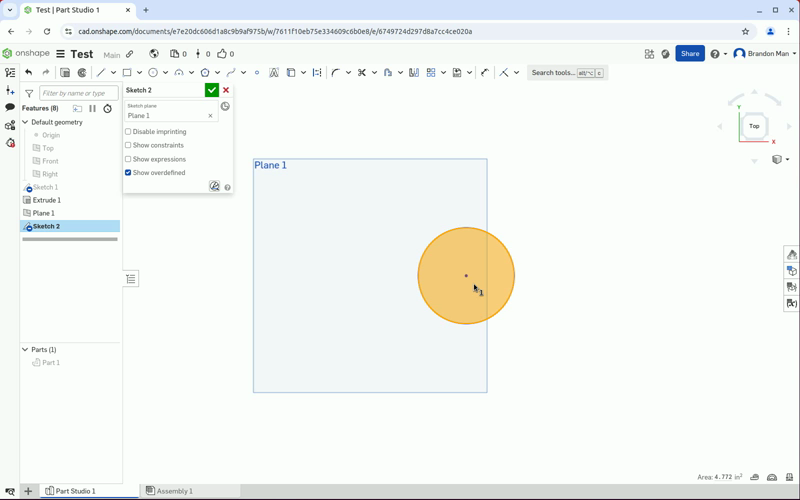
scroll(-6)
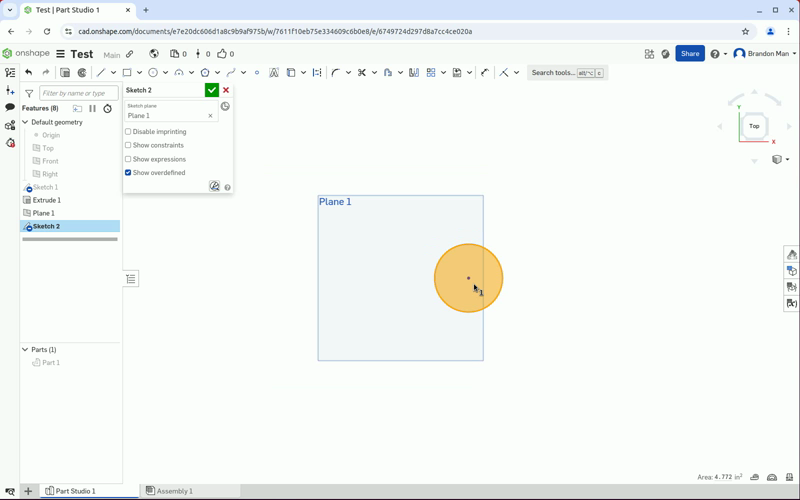
scroll(-6)
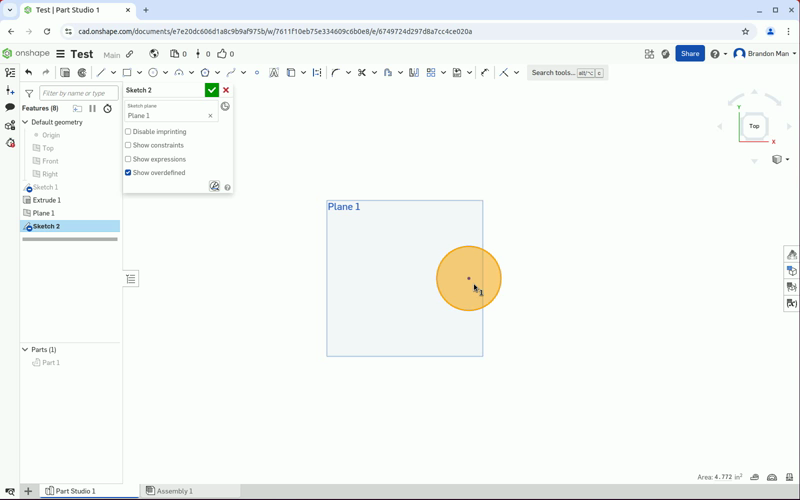
scroll(-6)
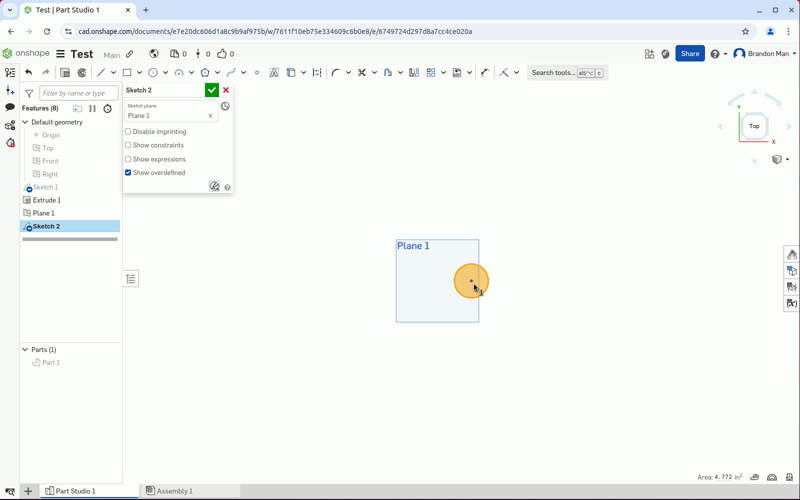
scroll(-6)
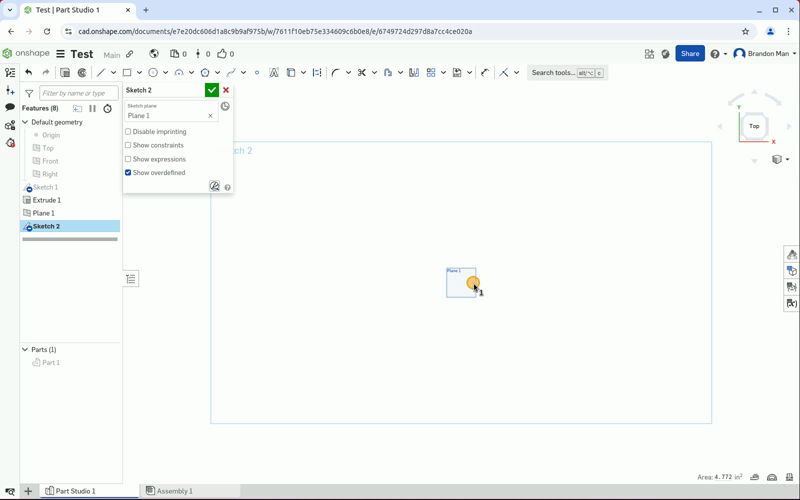
mouse_move(73, 352)
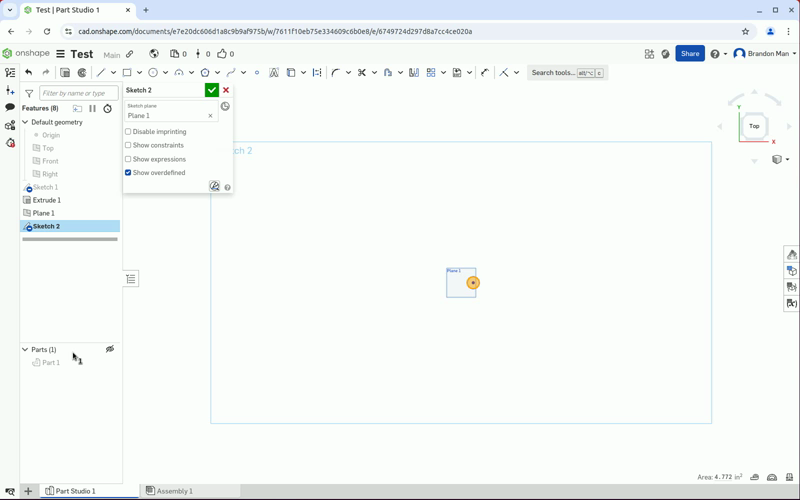
key(shift+y)
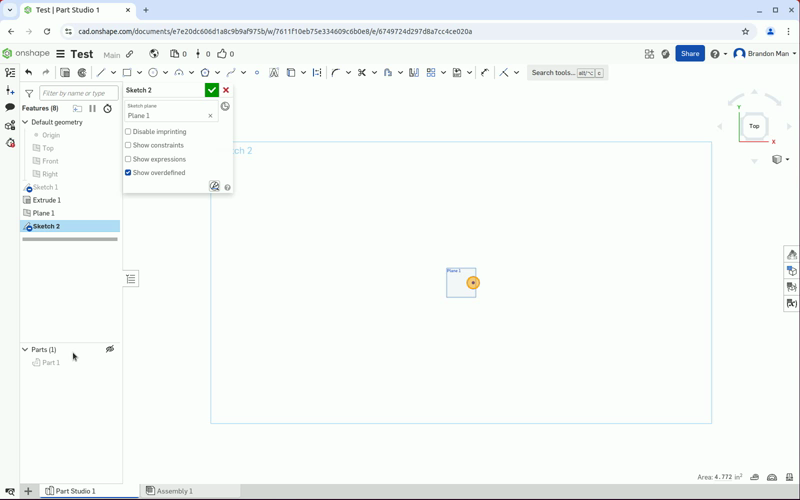
key(shift+e)
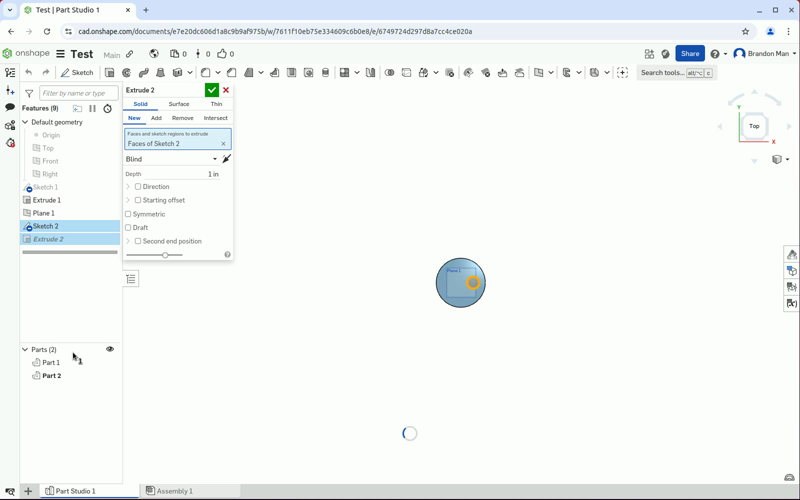
mouse_move(143, 106)
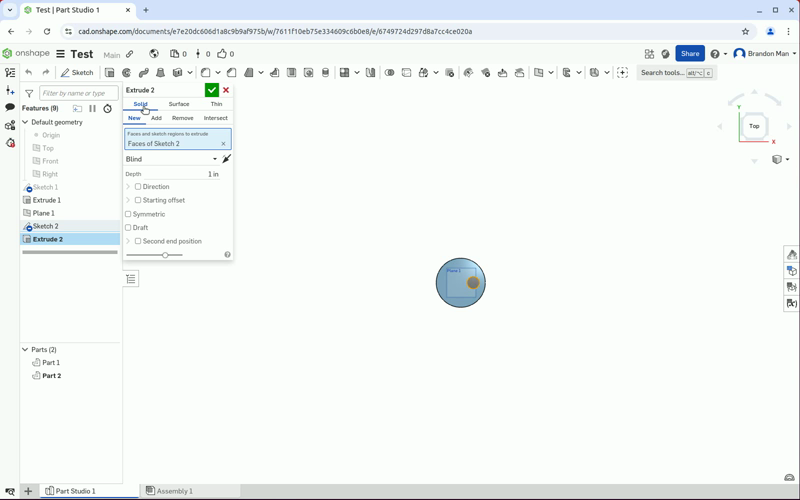
click(143, 106)
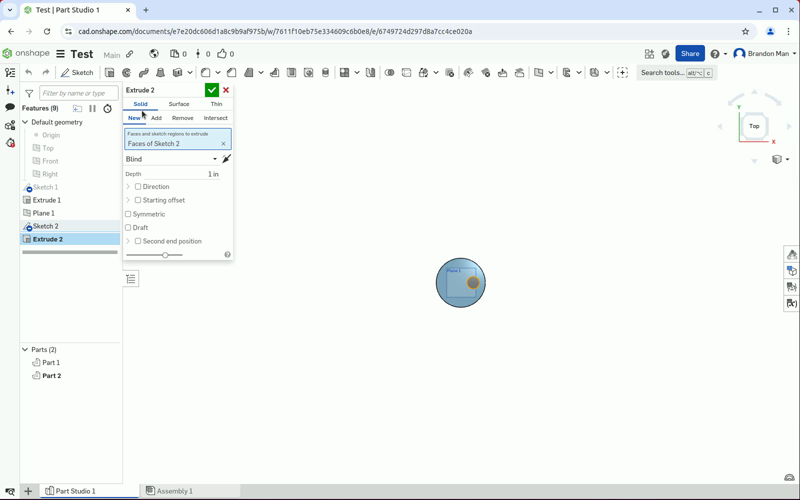
mouse_move(137, 120)
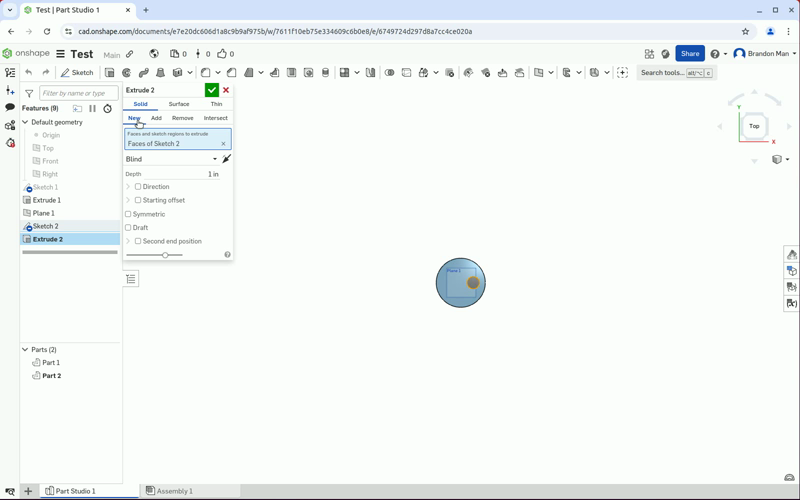
click(137, 120)
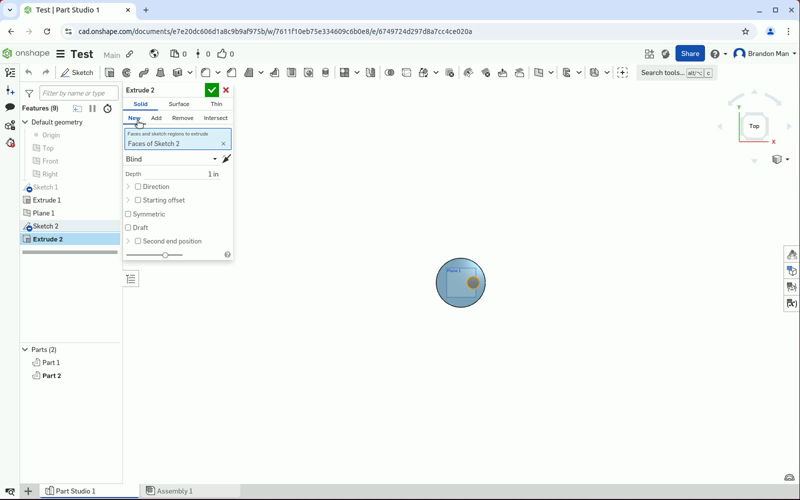
key(tab, 4)
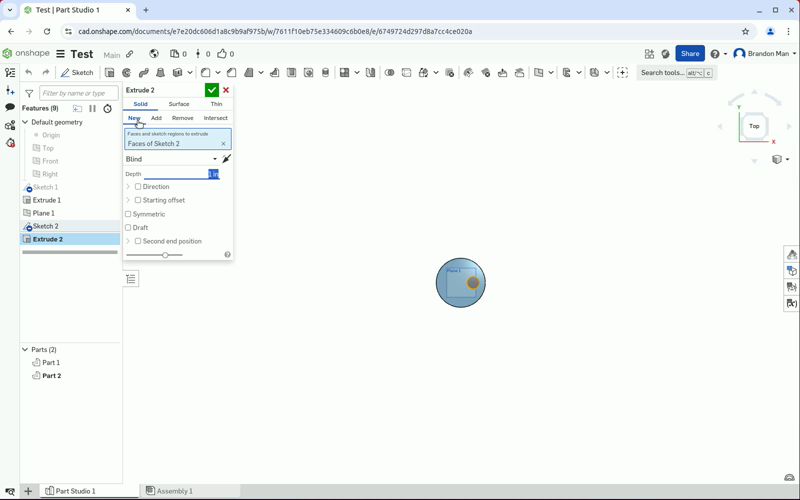
text(8.184)
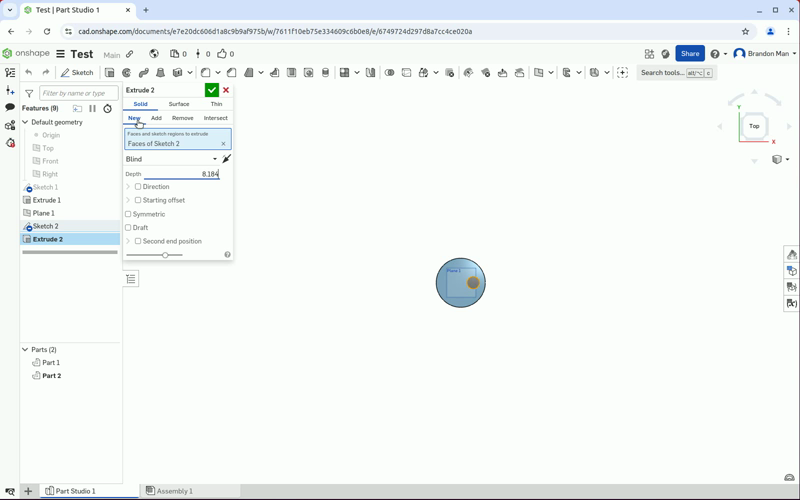
key(enter)
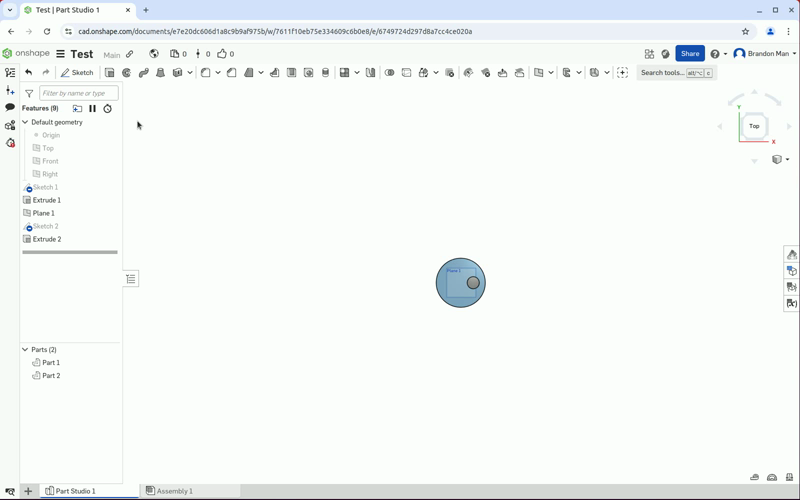
key(shift+h)
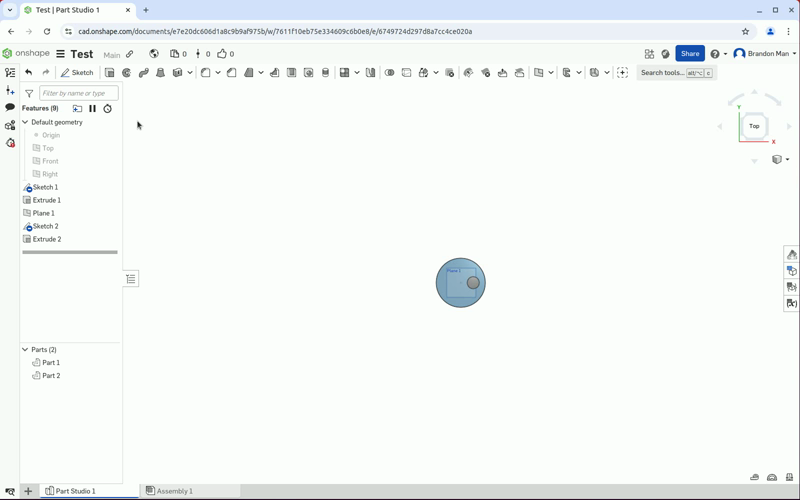
key(shift+h)
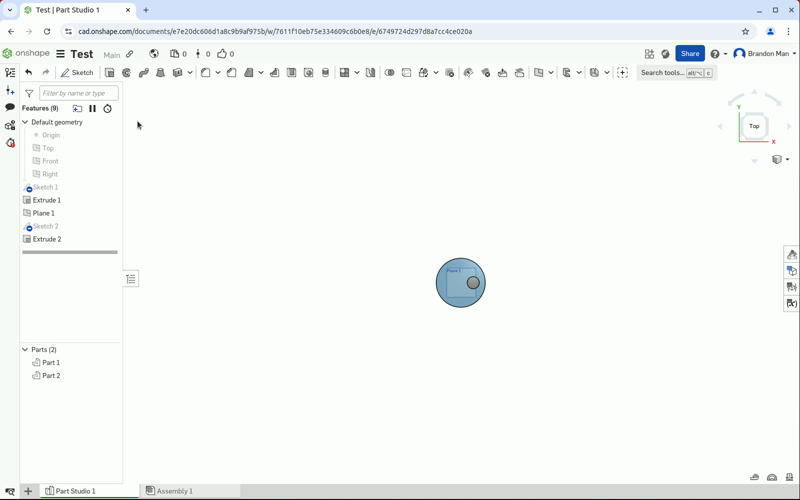
mouse_move(73, 189)
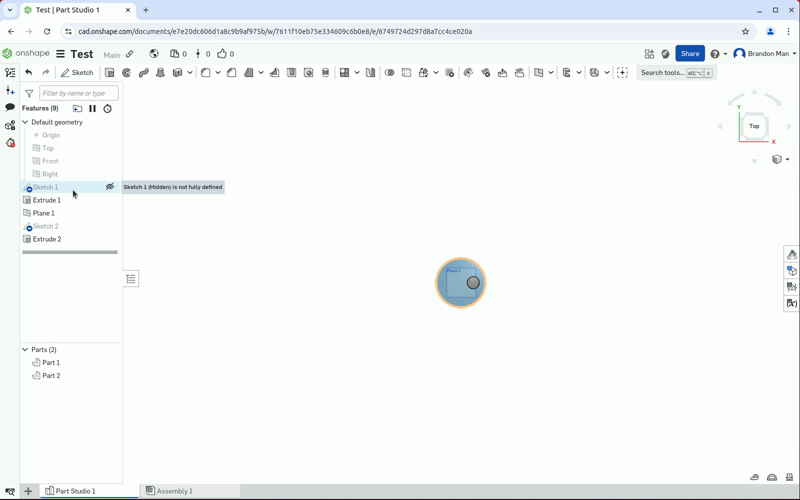
click(73, 189)
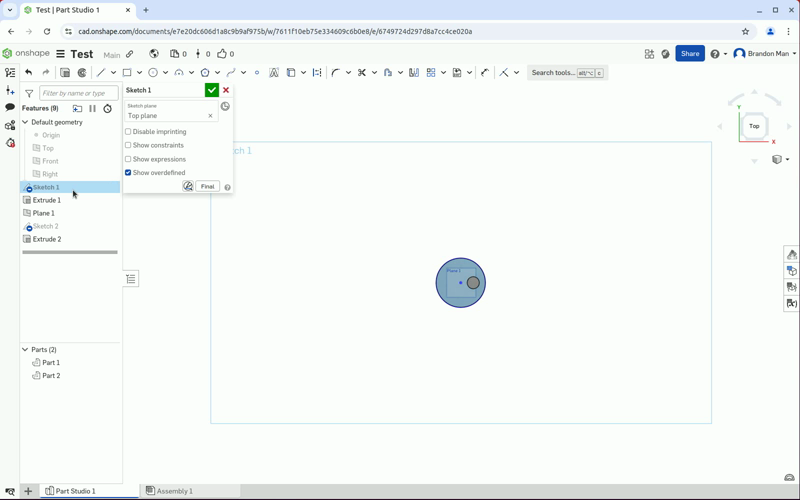
mouse_move(229, 92)
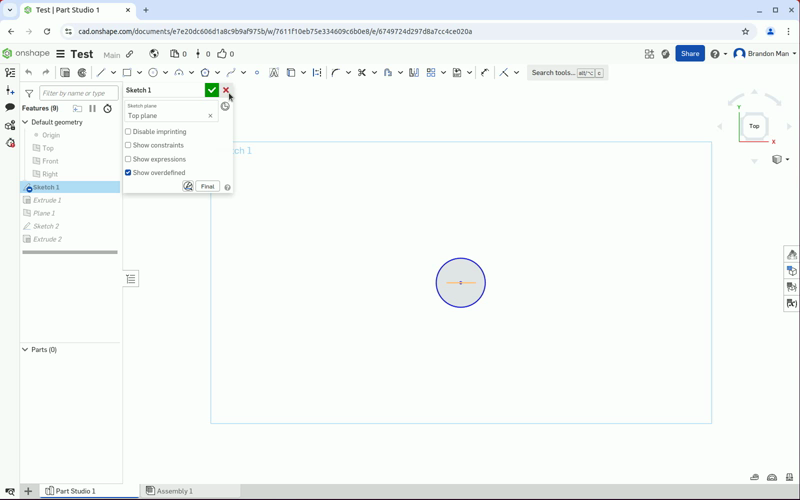
click(229, 92)
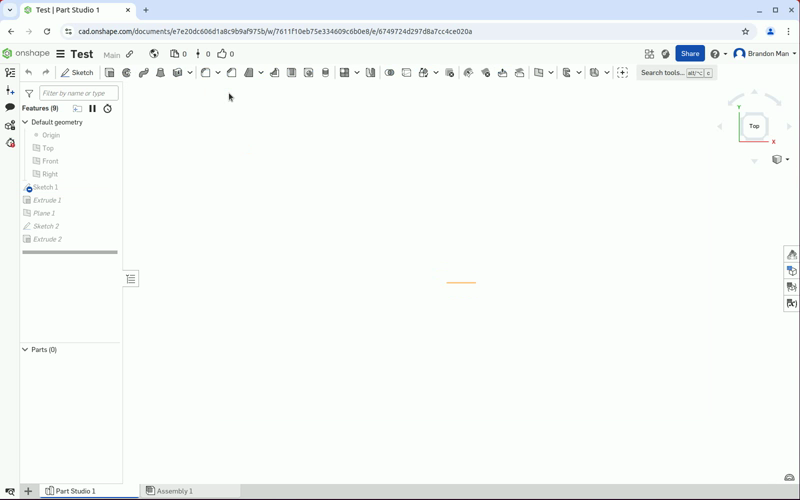
key(shift+s)
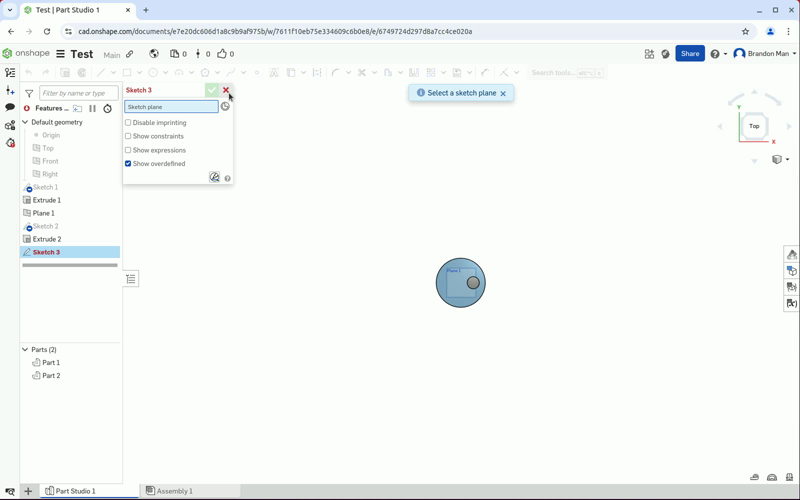
mouse_move(73, 215)
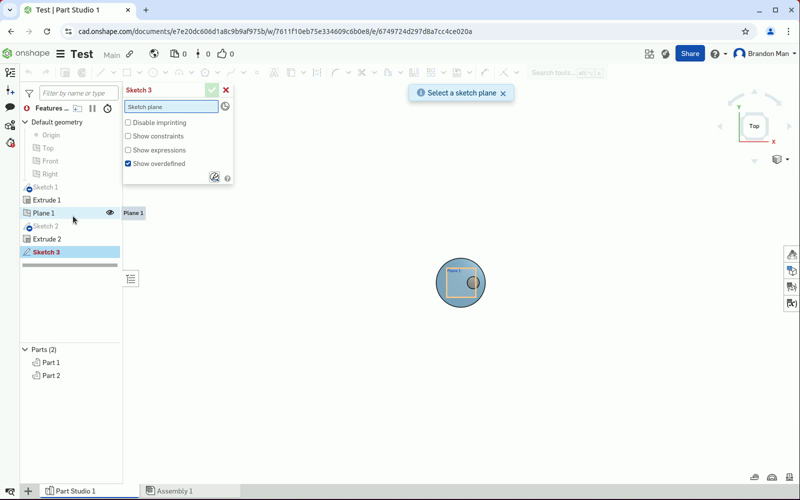
click(73, 215)
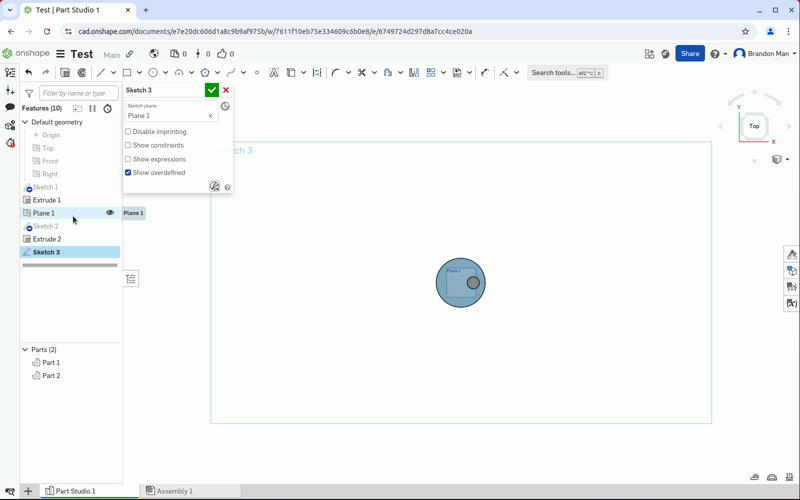
mouse_move(73, 352)
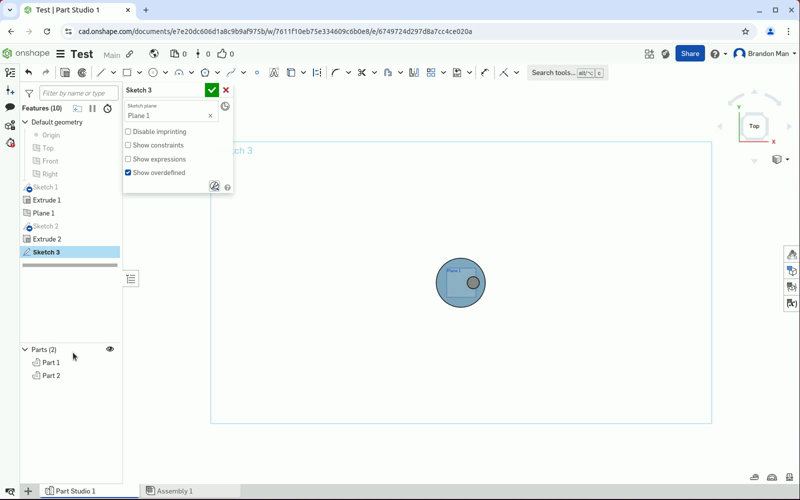
key(y)
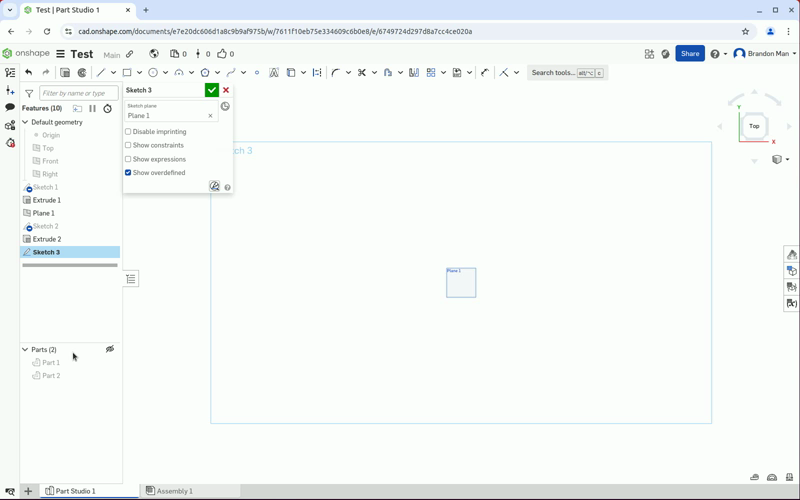
key(c)
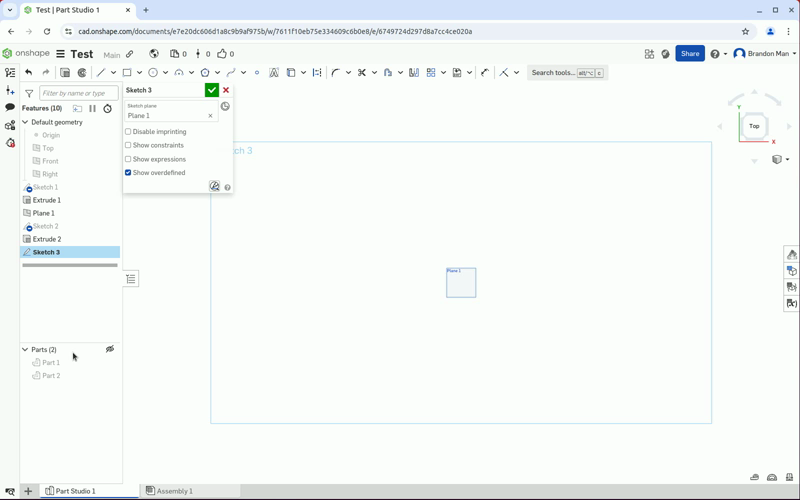
key_down(shift)
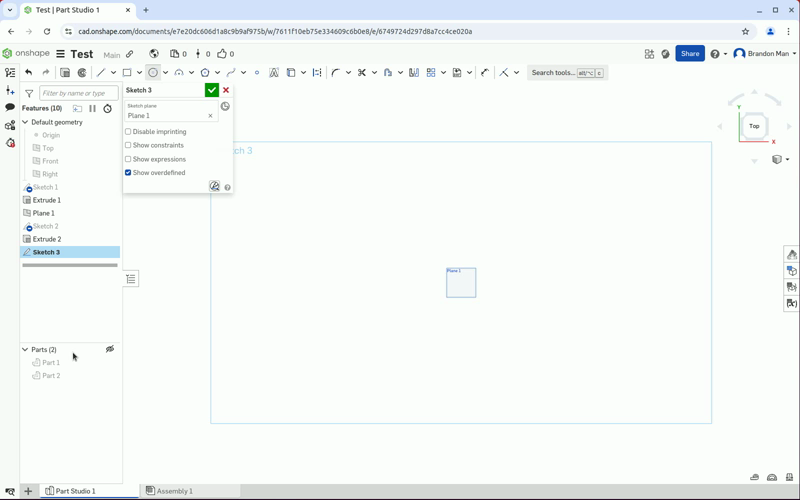
mouse_move(450, 282)
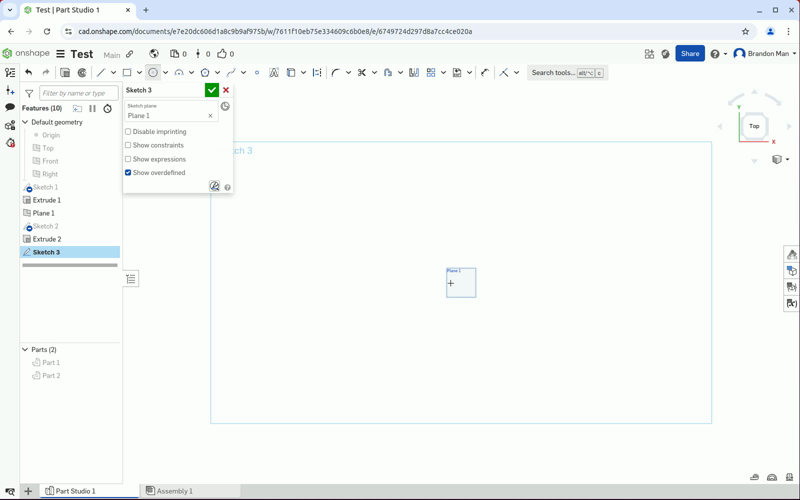
click(450, 282)
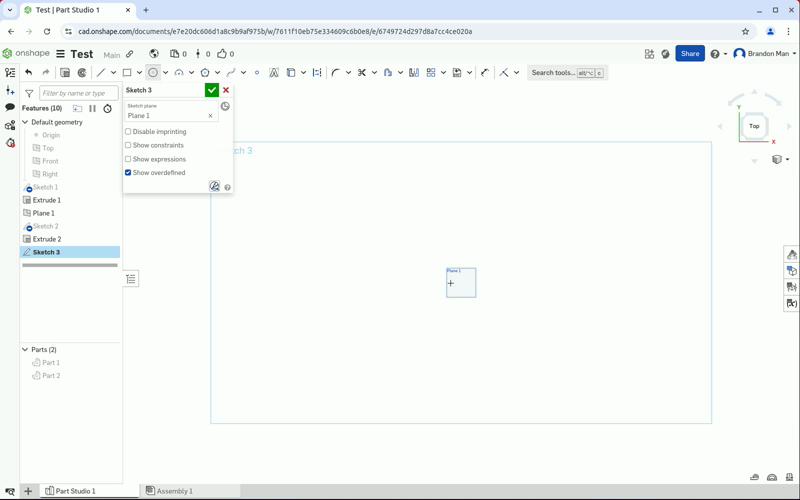
key_up(shift)
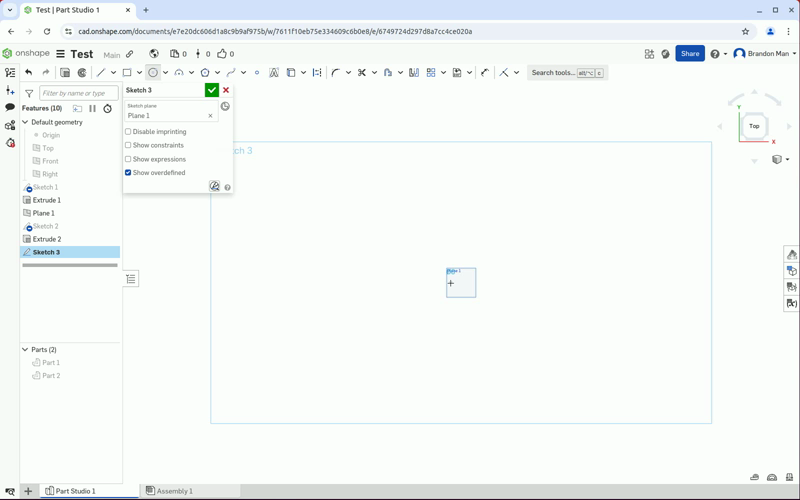
mouse_move(457, 282)
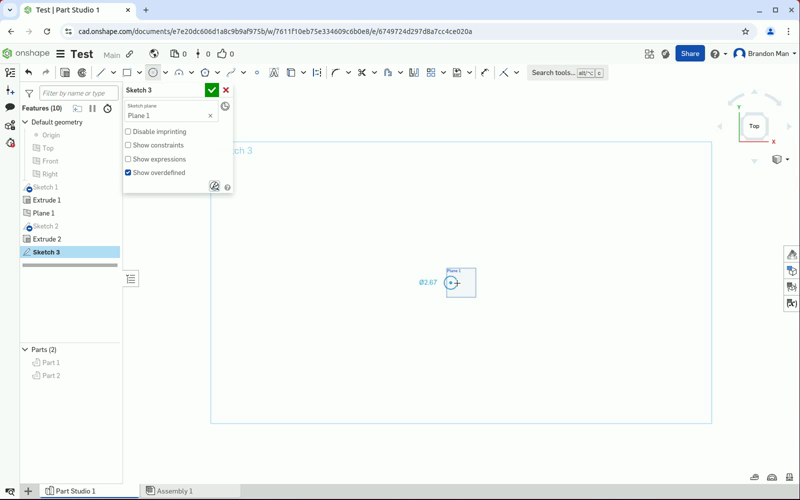
click(457, 282)
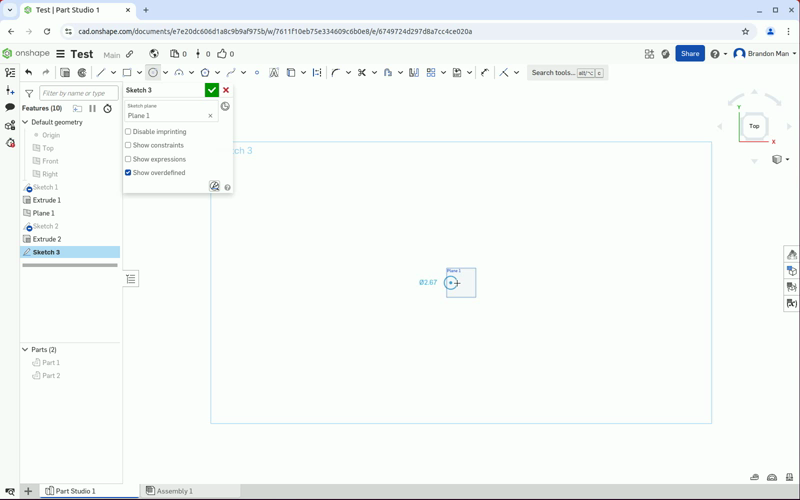
key(esc)
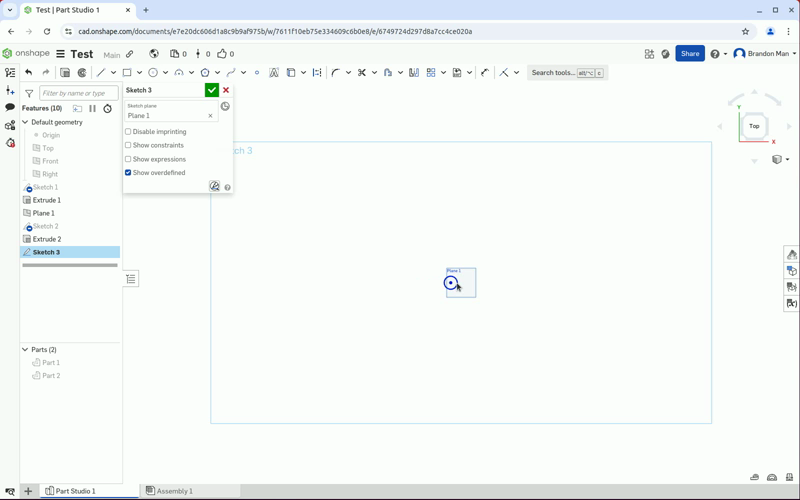
mouse_move(453, 280)
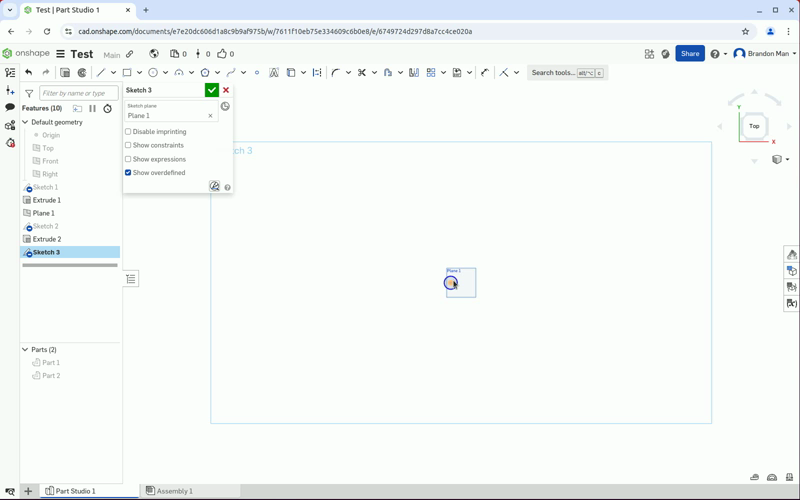
scroll(6)
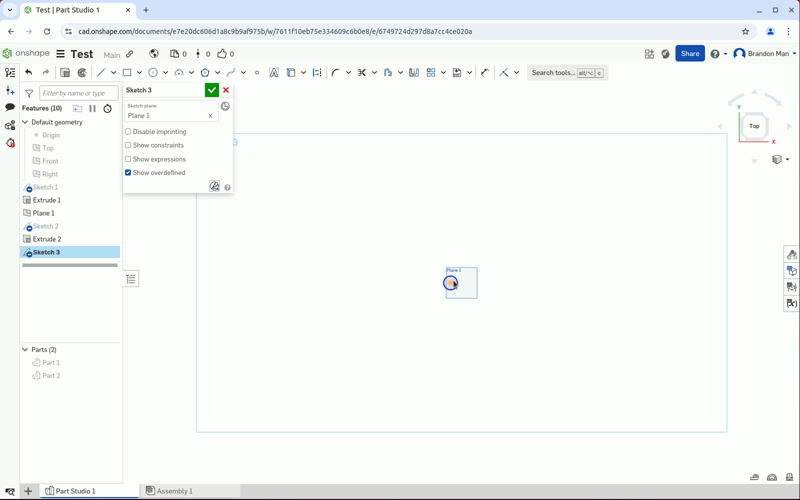
scroll(6)
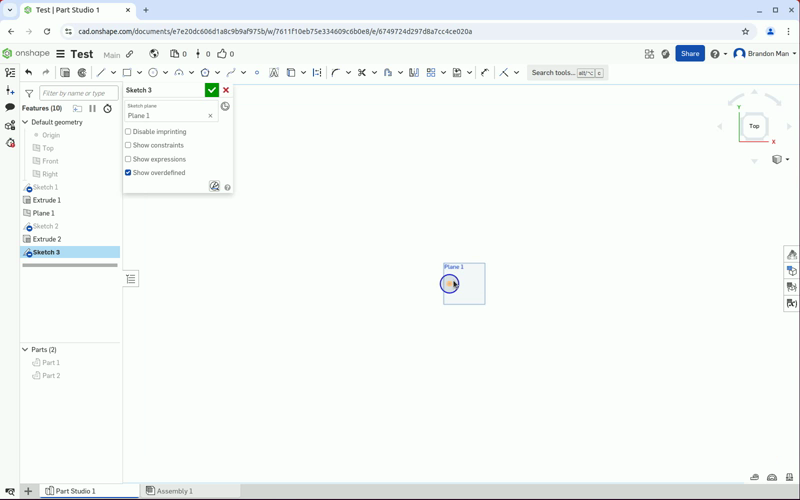
scroll(6)
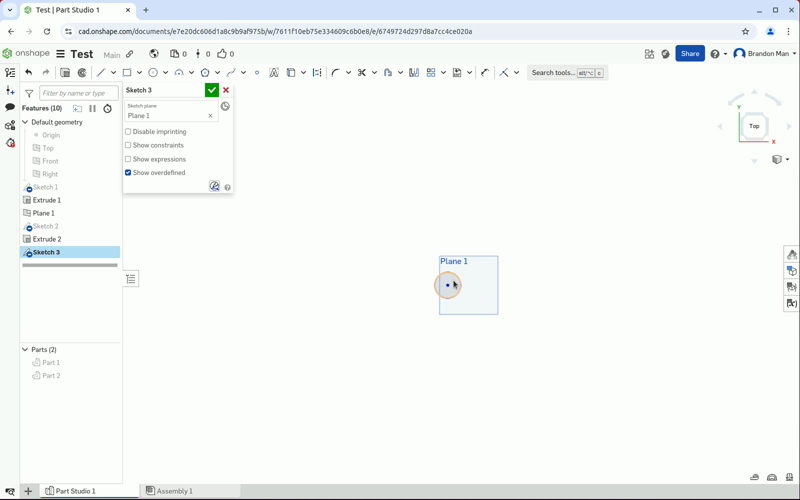
scroll(6)
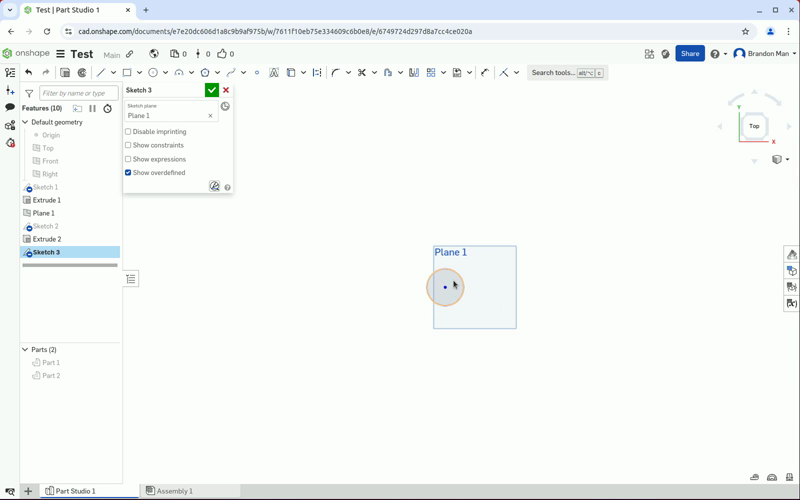
scroll(6)
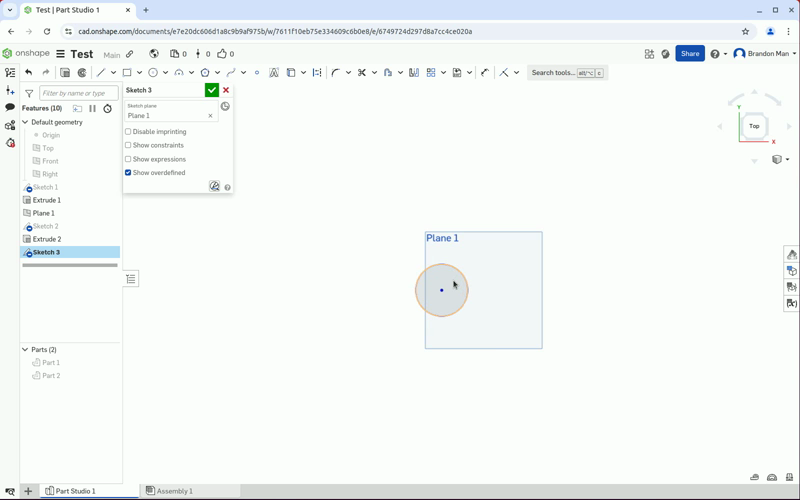
scroll(6)
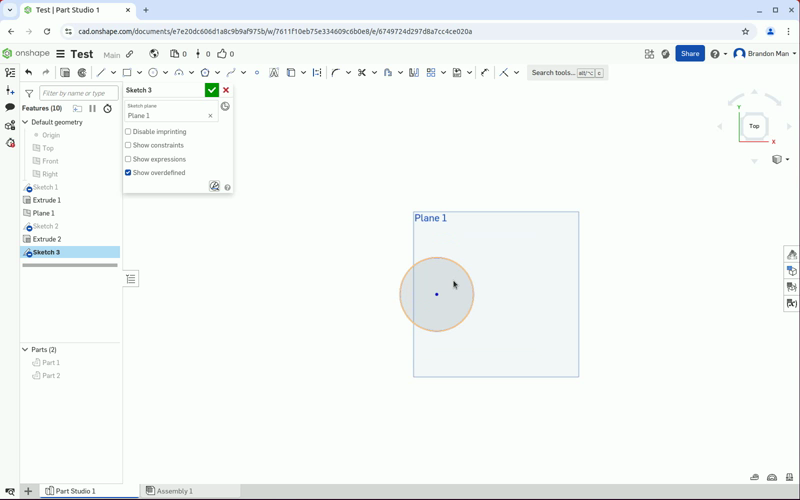
scroll(6)
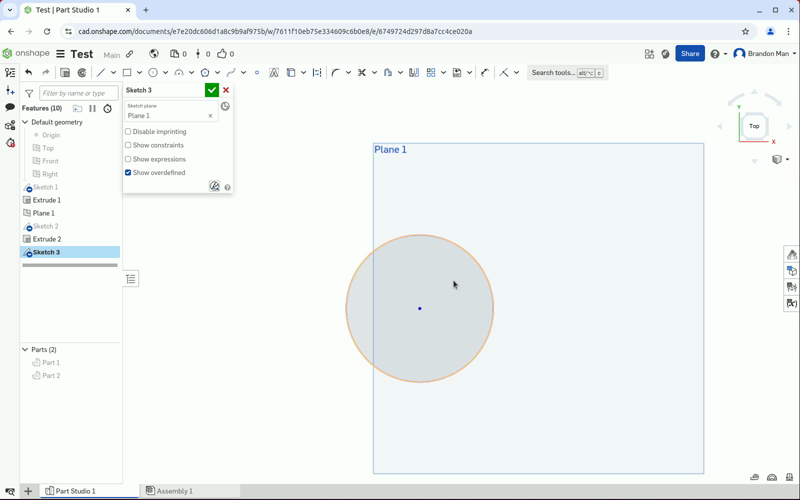
click(453, 280)
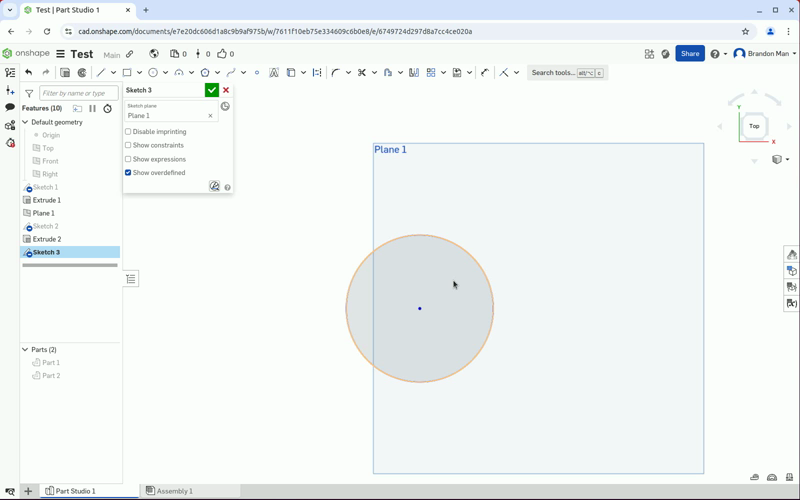
scroll(-6)
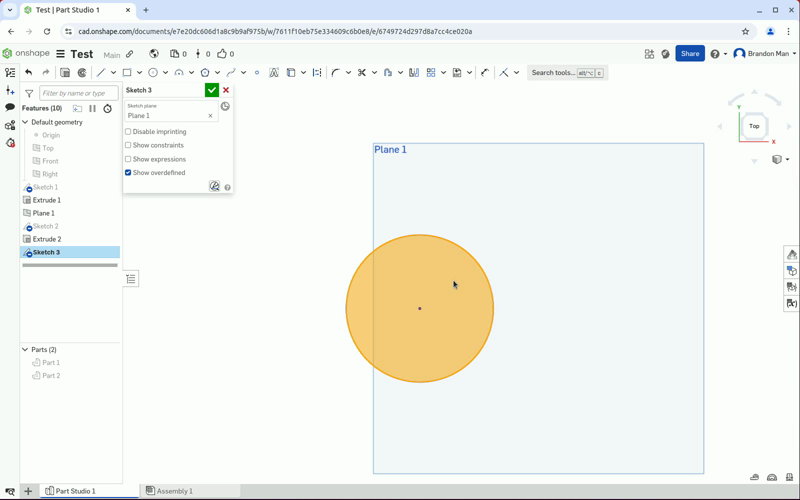
scroll(-6)
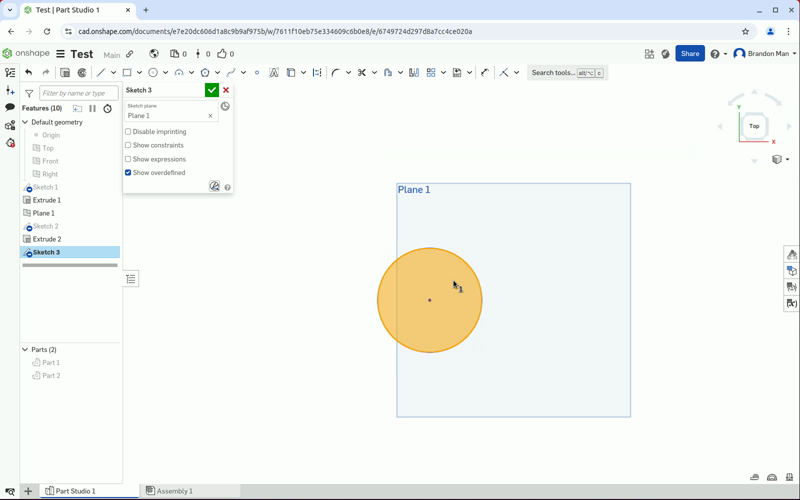
scroll(-6)
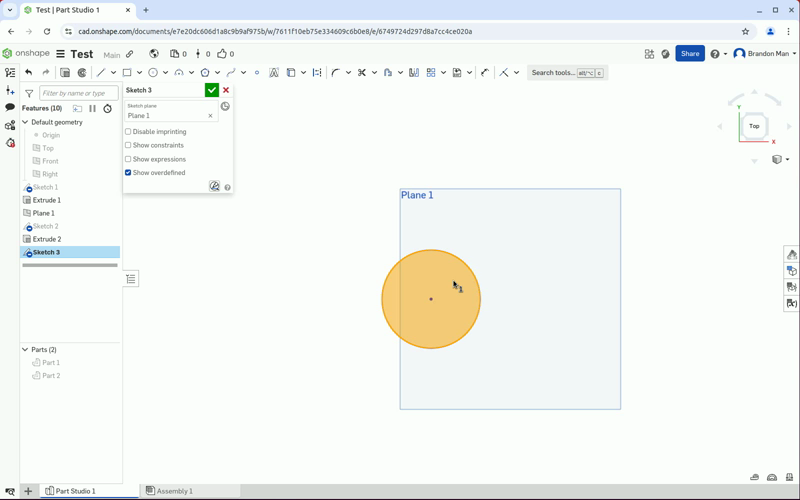
scroll(-6)
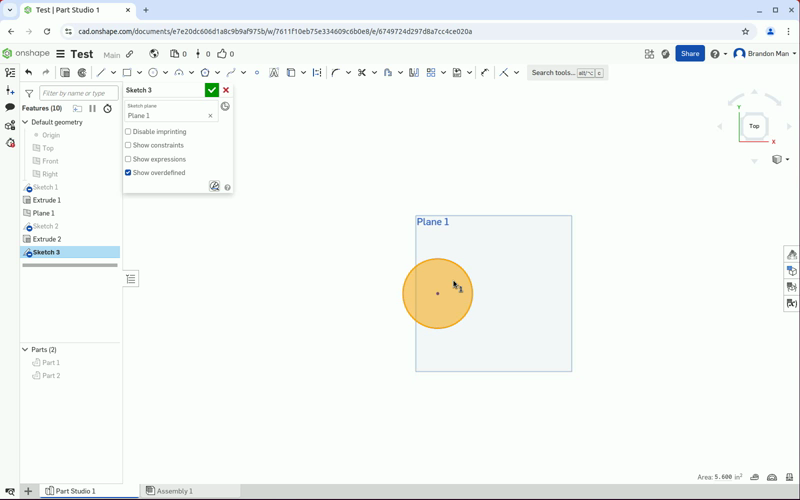
scroll(-6)
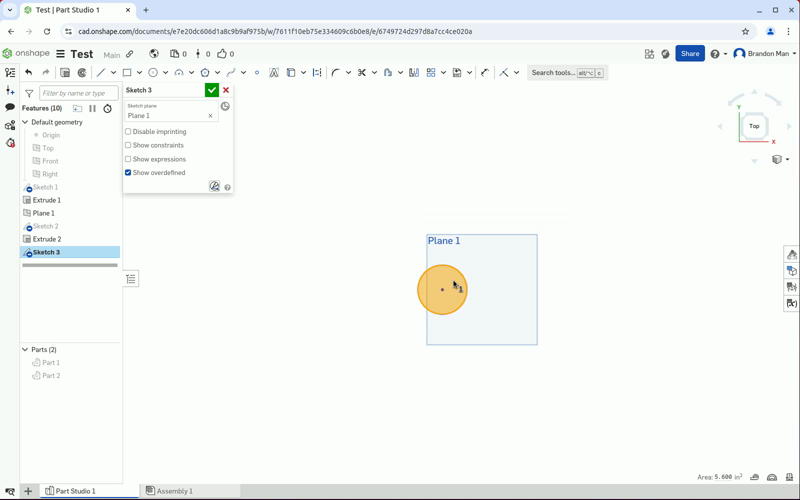
scroll(-6)
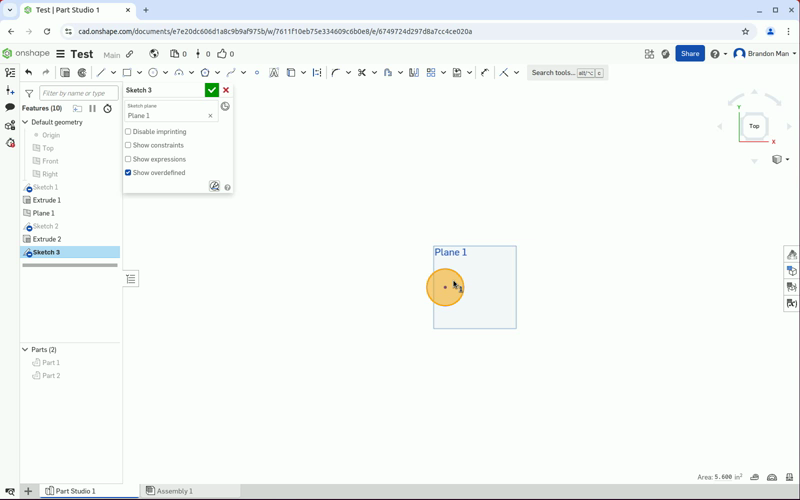
scroll(-6)
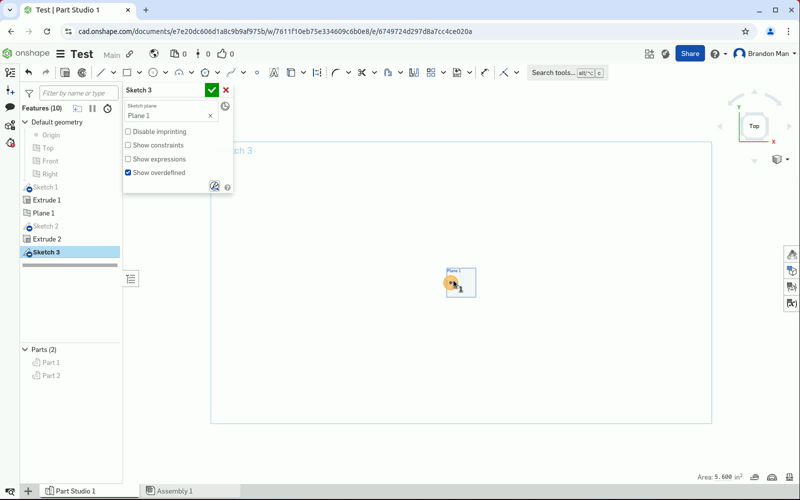
mouse_move(73, 352)
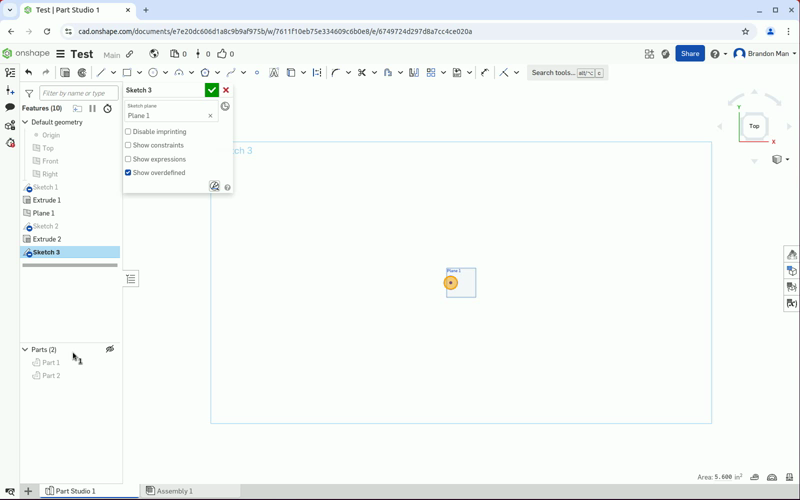
key(shift+y)
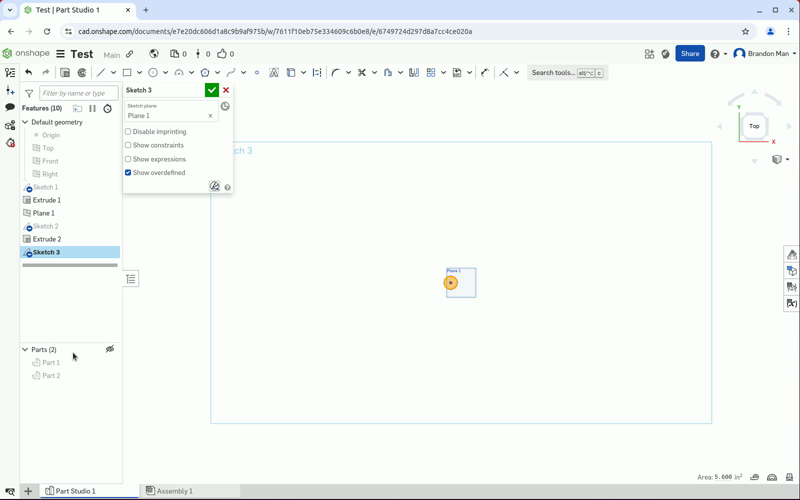
key(shift+e)
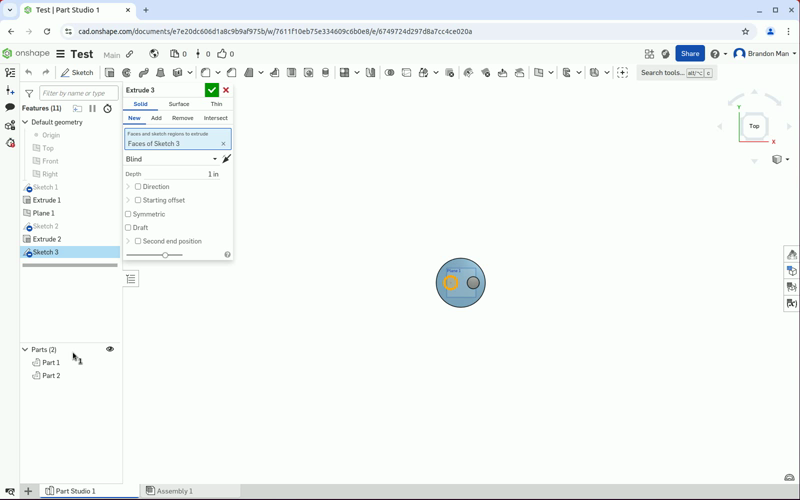
mouse_move(143, 106)
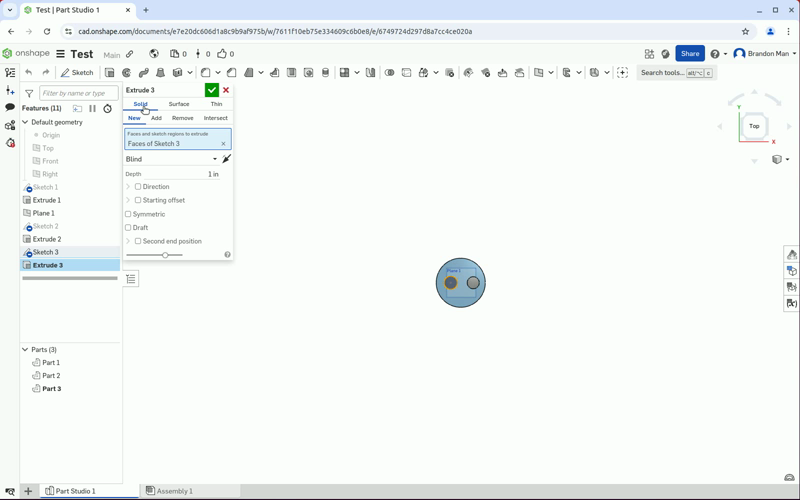
click(143, 106)
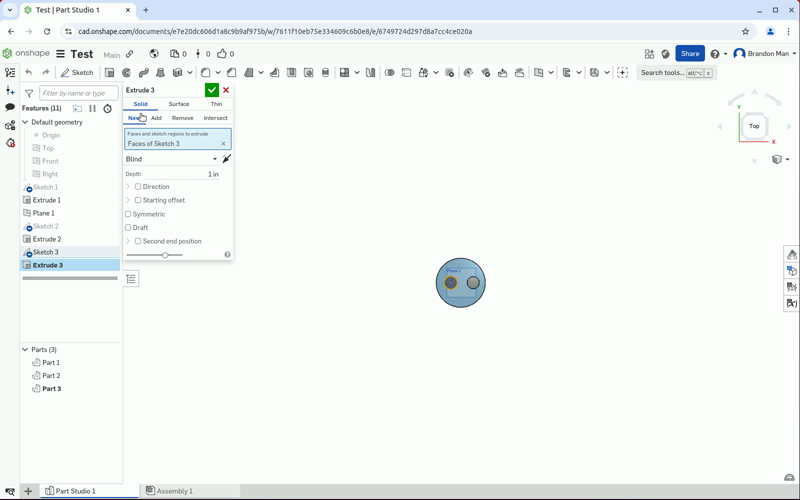
mouse_move(137, 120)
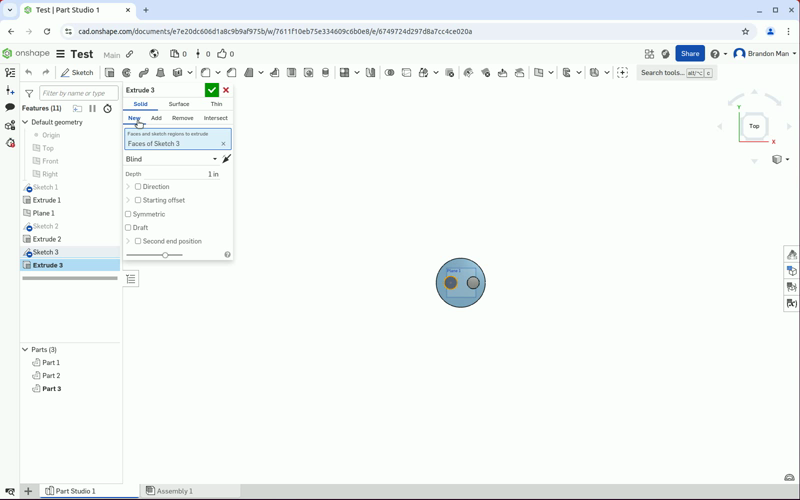
click(137, 120)
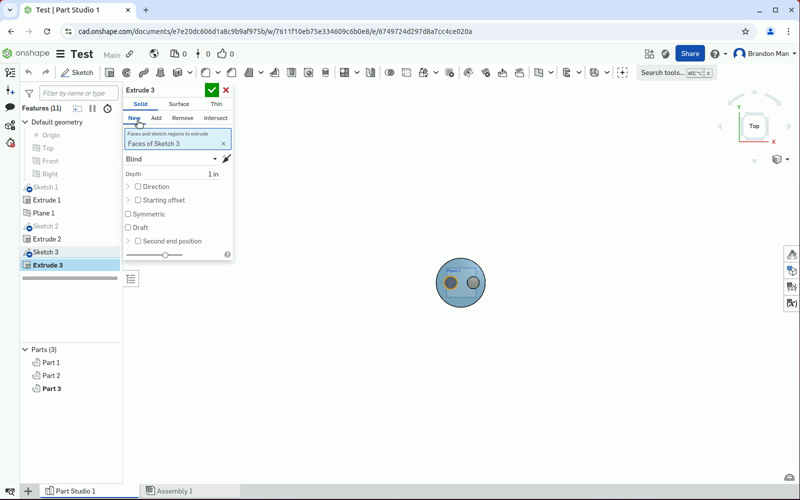
key(tab, 4)
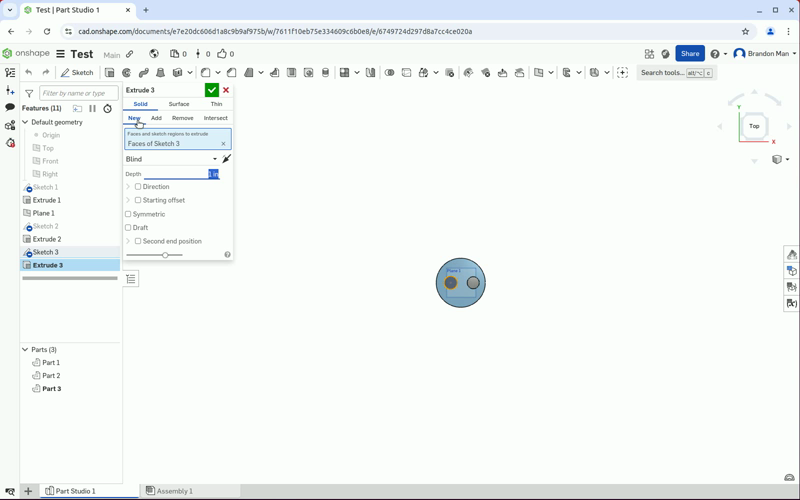
text(8.184)
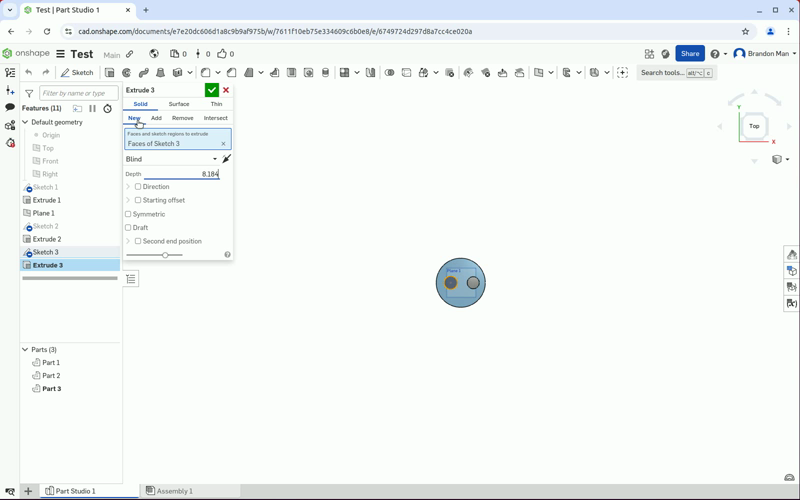
key(enter)
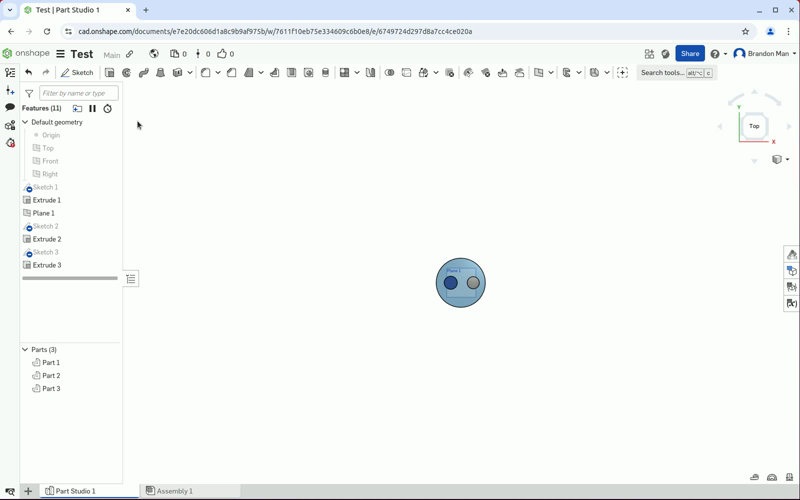
key(shift+h)
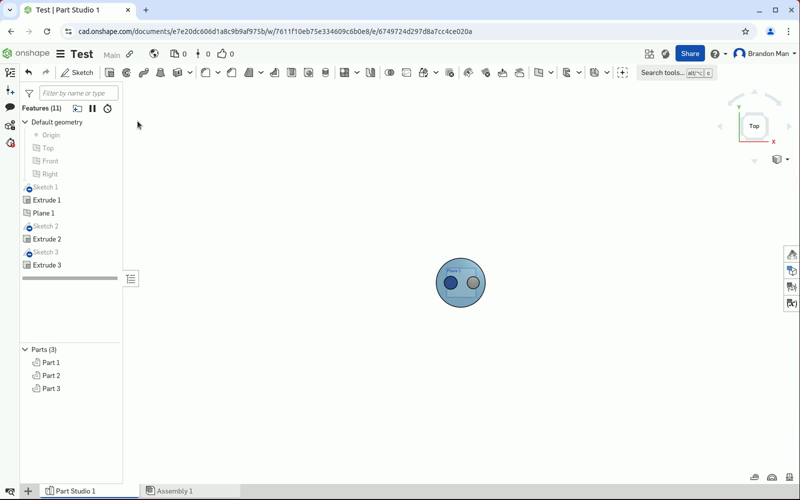
key(shift+h)
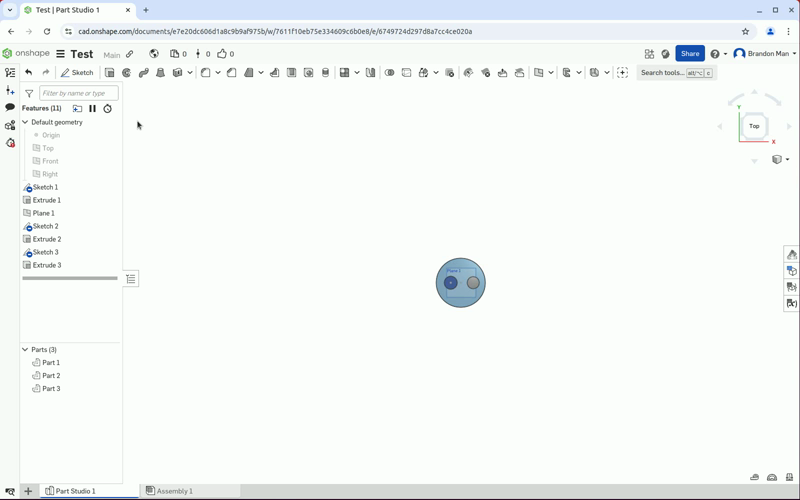
key(shift+7)
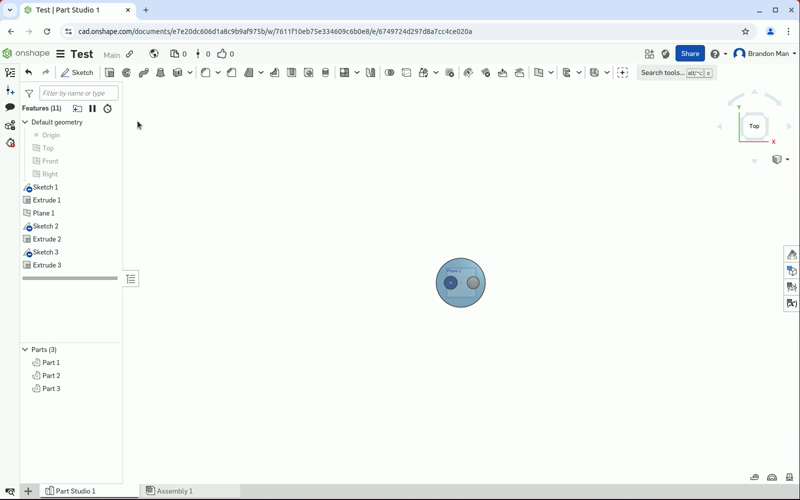
key(up, 3)
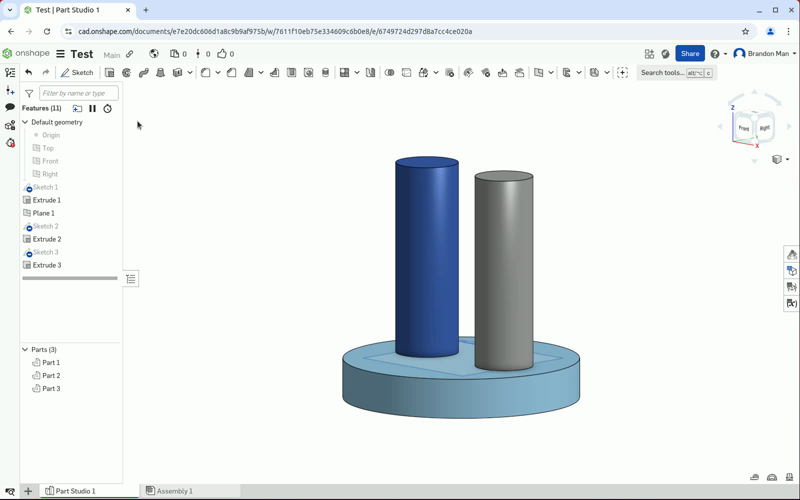
key(left, 3)
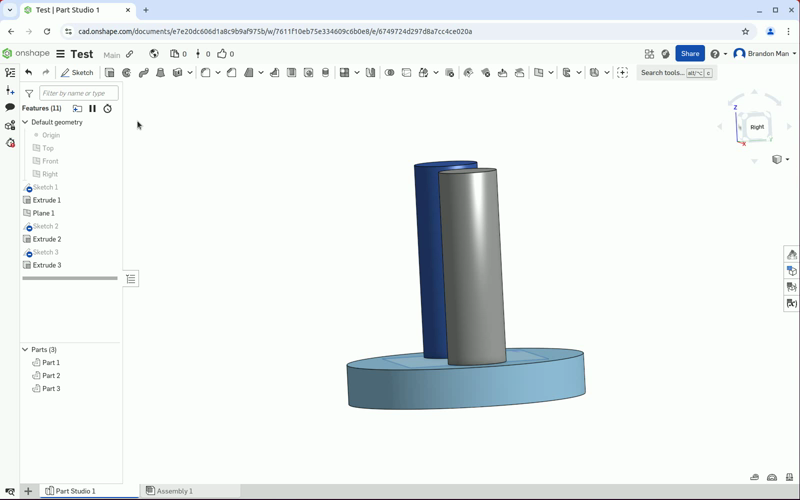
key(right, 3)
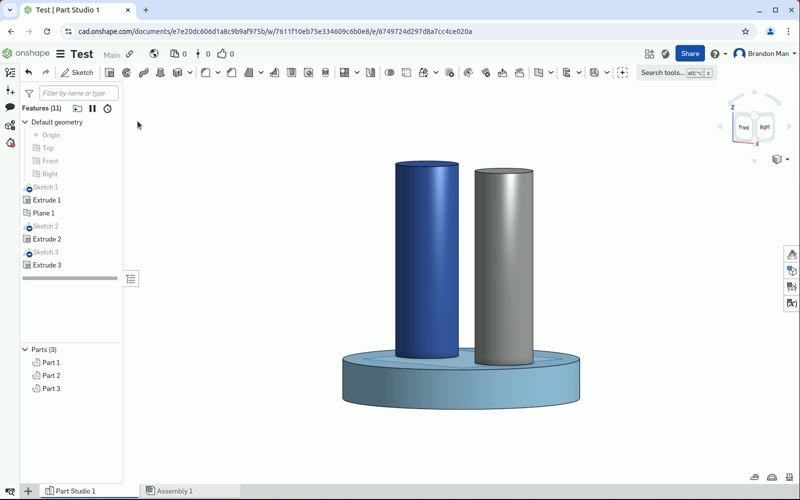
key(down, 3)
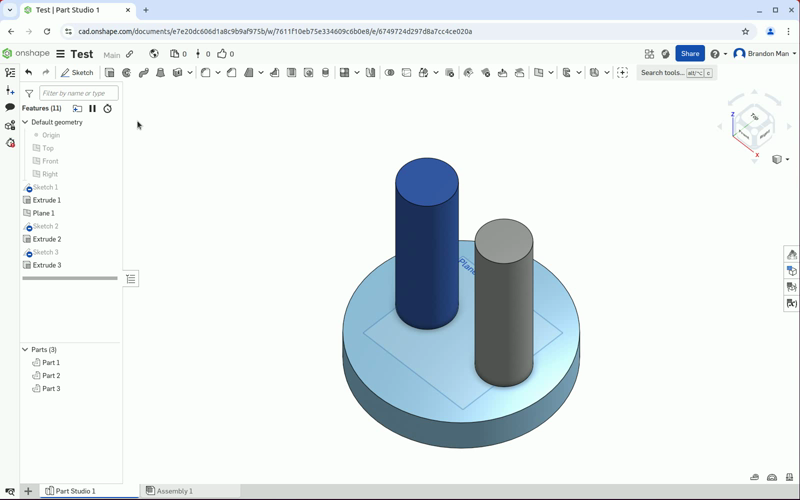
mouse_move(73, 189)
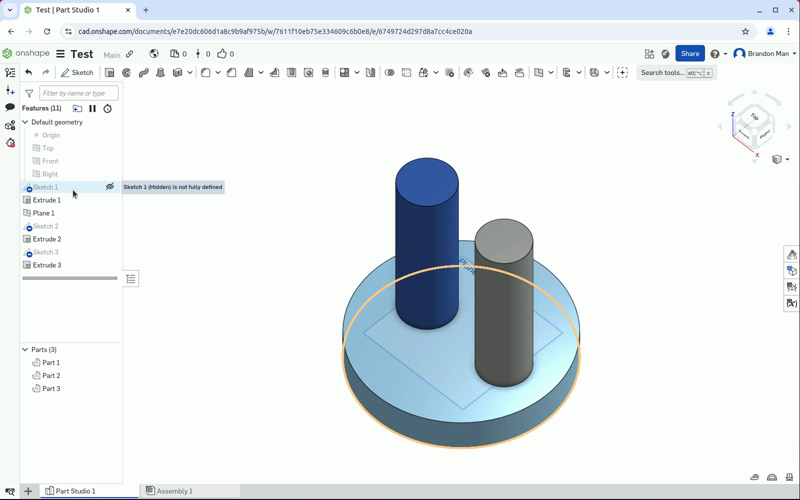
click(73, 189)